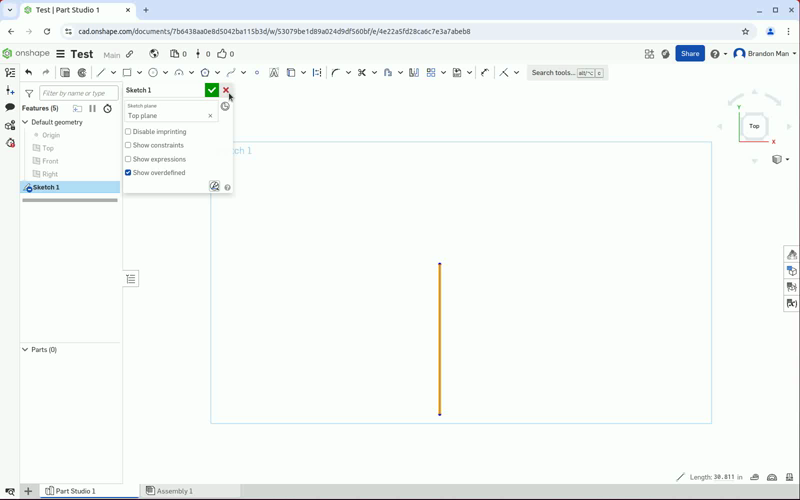
key(shift+h)
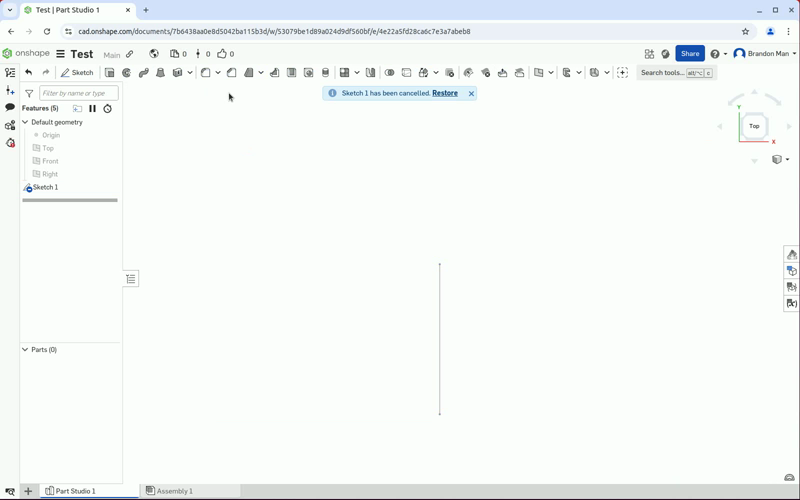
key(shift+s)
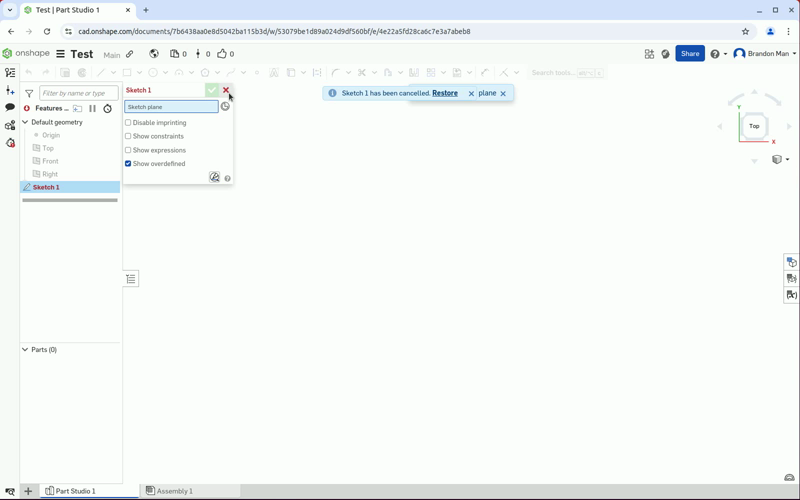
mouse_move(73, 150)
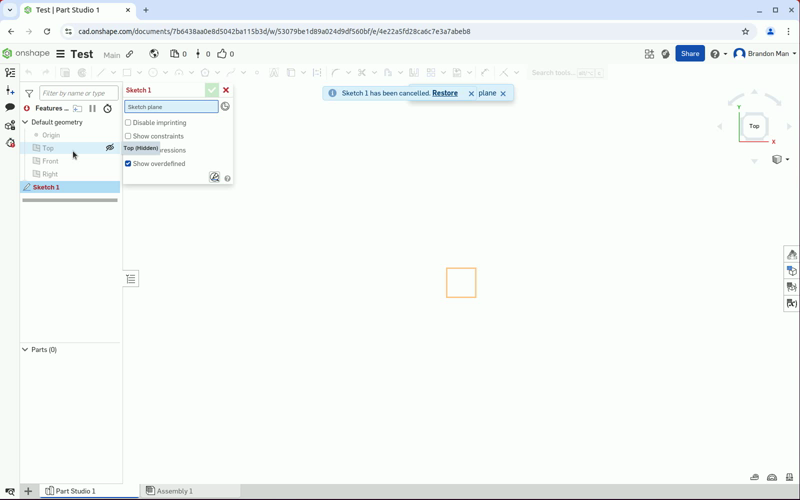
click(73, 150)
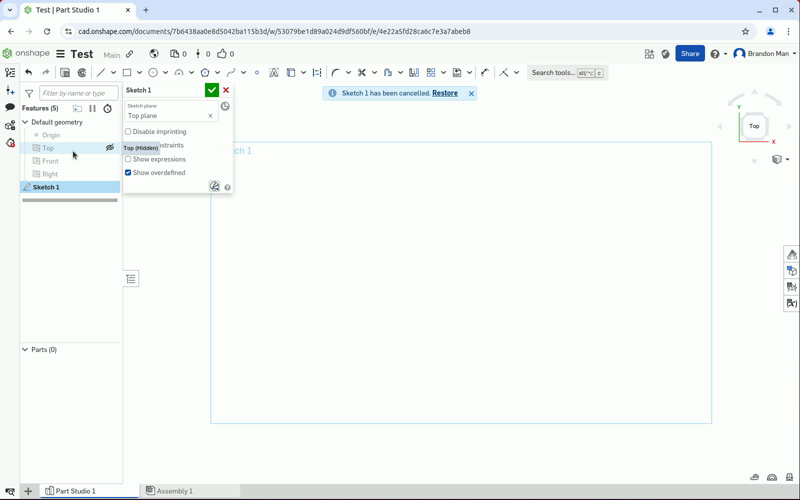
mouse_move(73, 352)
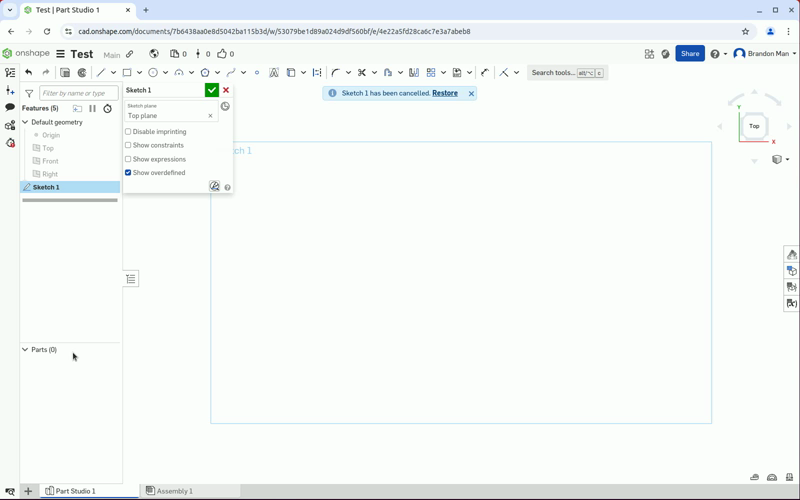
key(y)
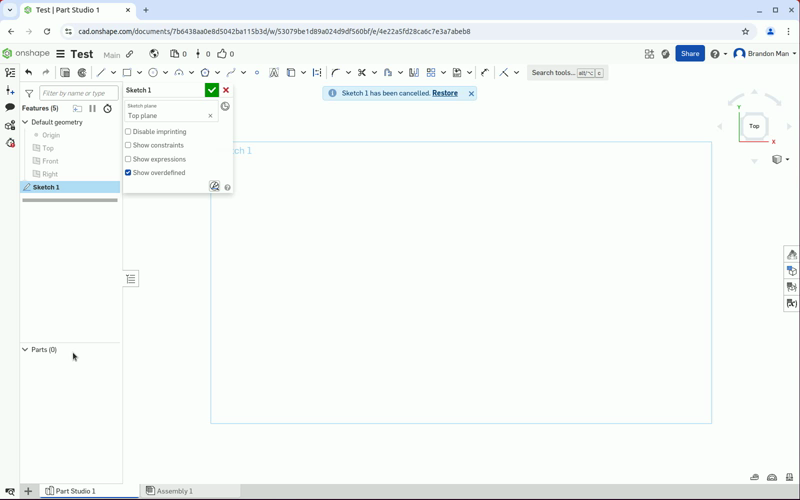
key(l)
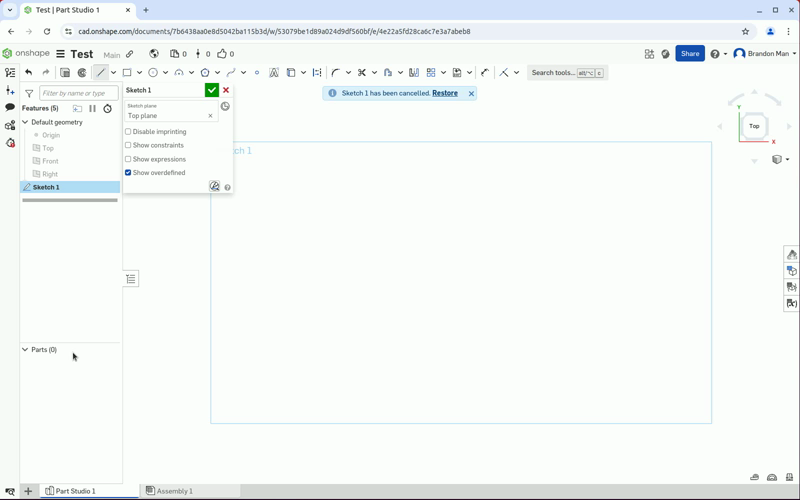
key_down(shift)
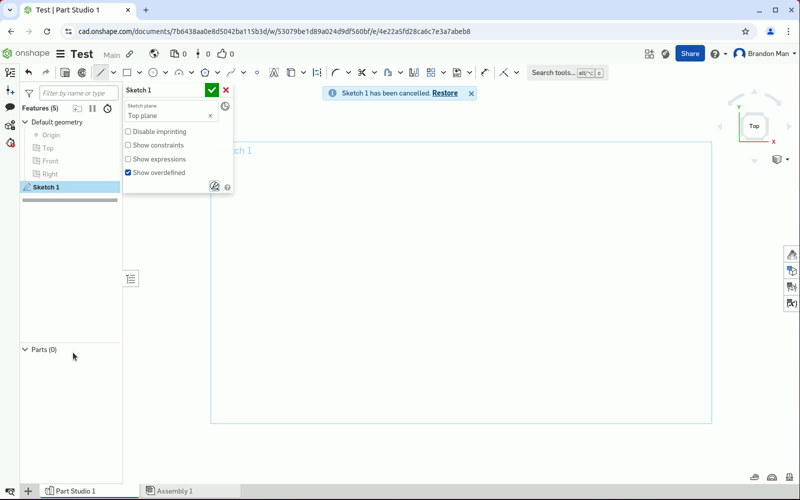
mouse_move(418, 395)
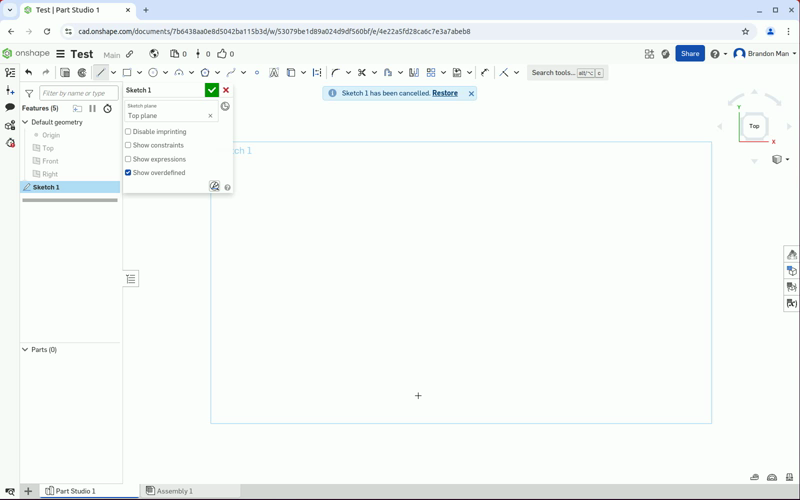
click(418, 395)
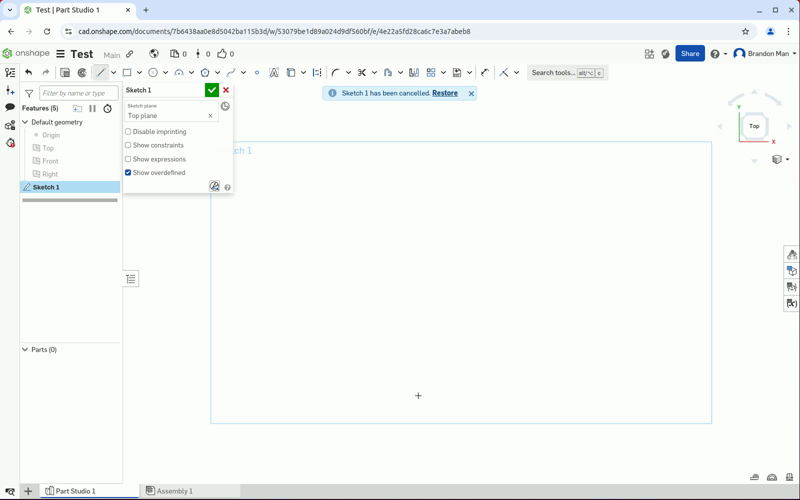
key_up(shift)
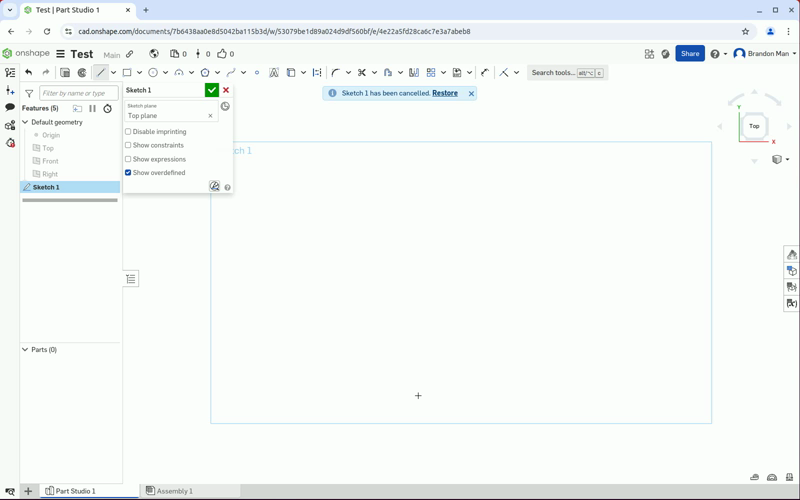
key_down(shift)
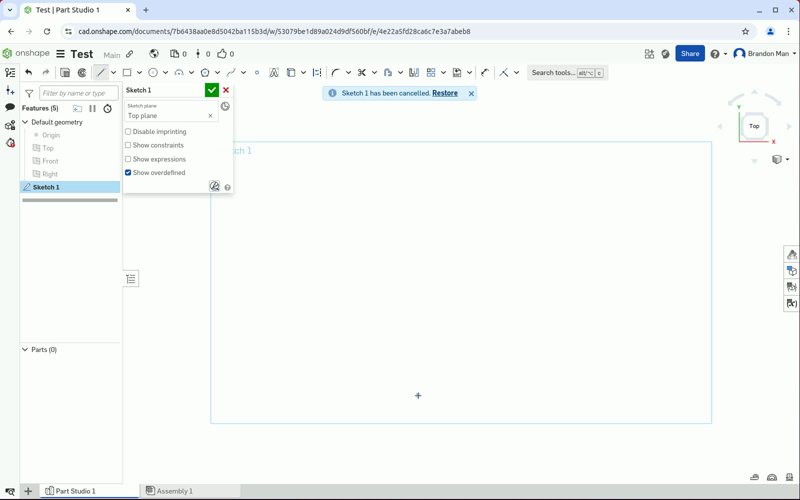
mouse_move(503, 395)
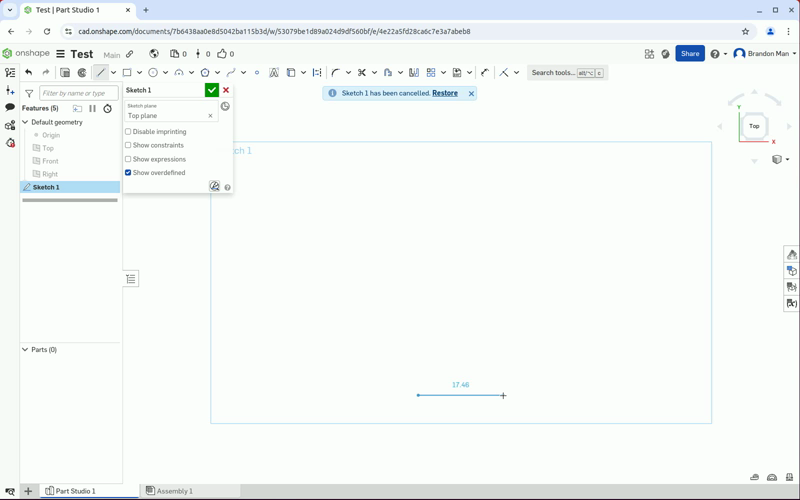
click(503, 395)
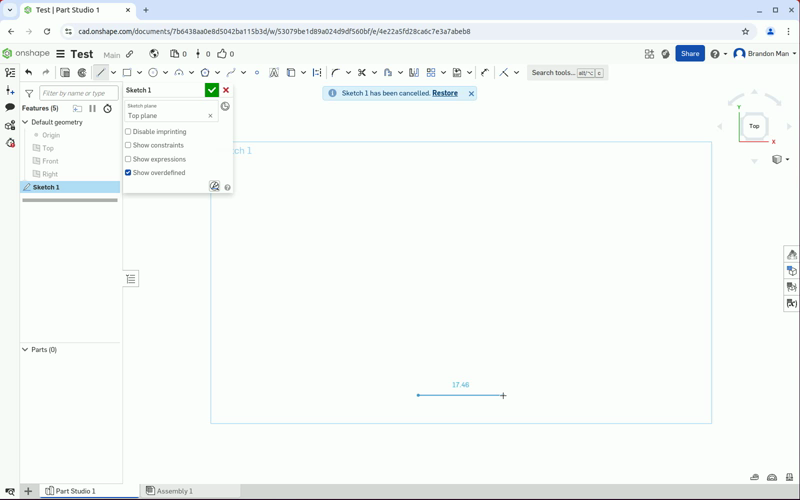
key_up(shift)
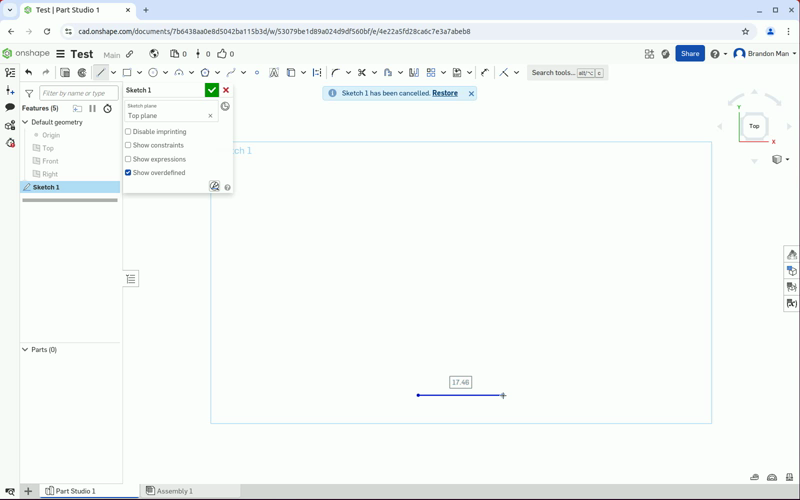
key_down(shift)
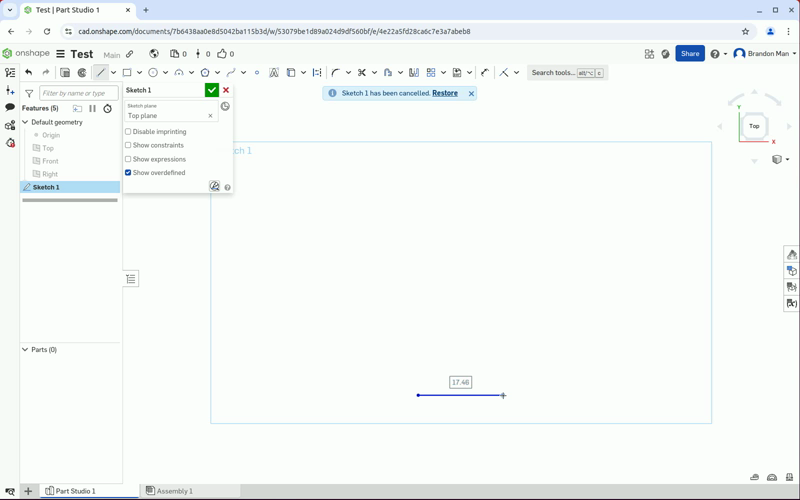
mouse_move(503, 171)
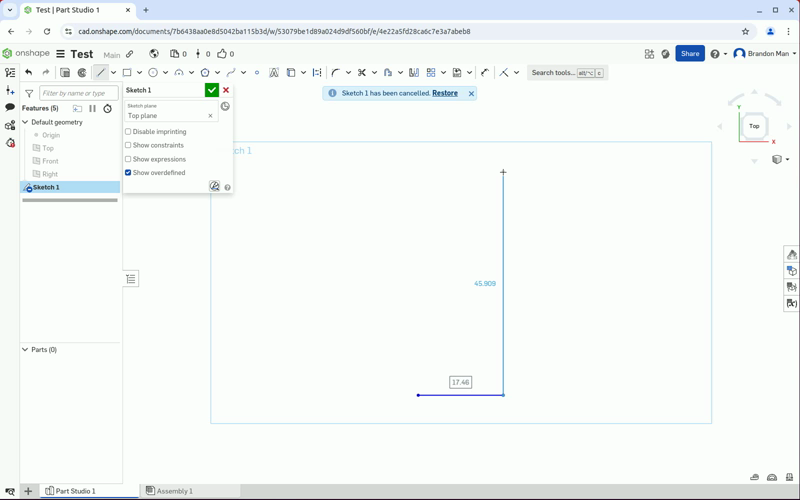
click(503, 171)
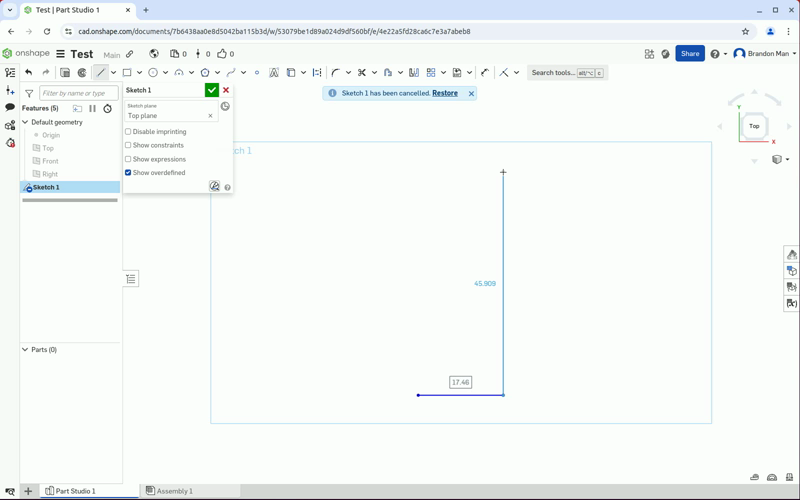
key_up(shift)
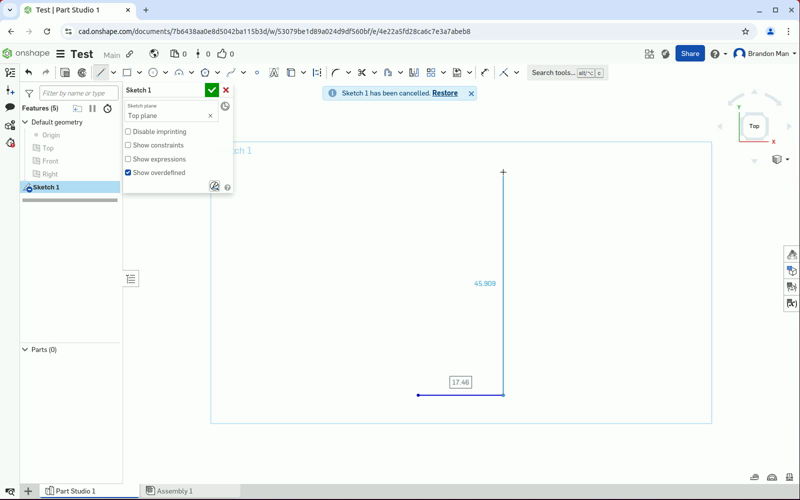
key_down(shift)
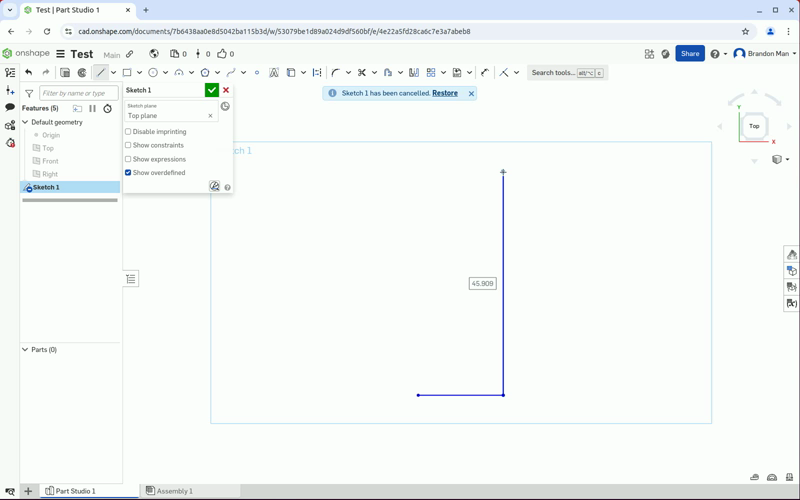
mouse_move(418, 171)
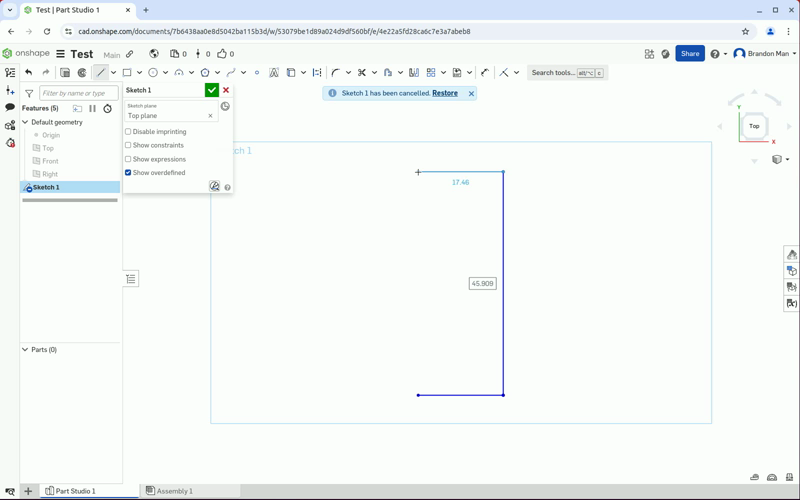
click(418, 171)
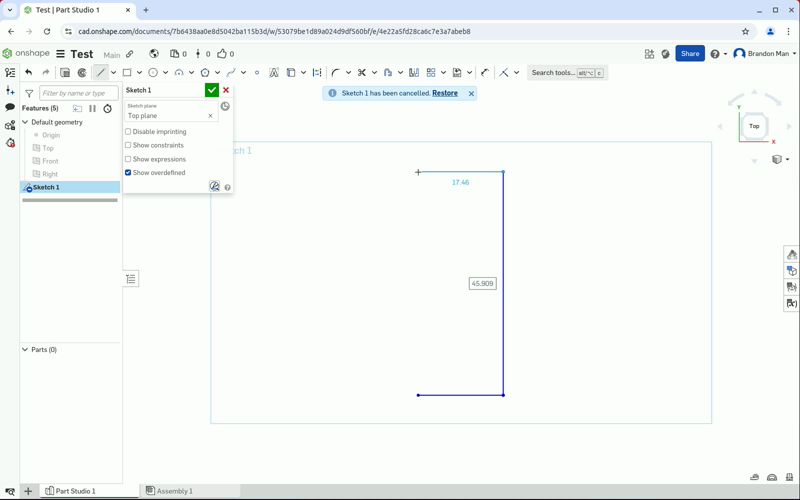
key_up(shift)
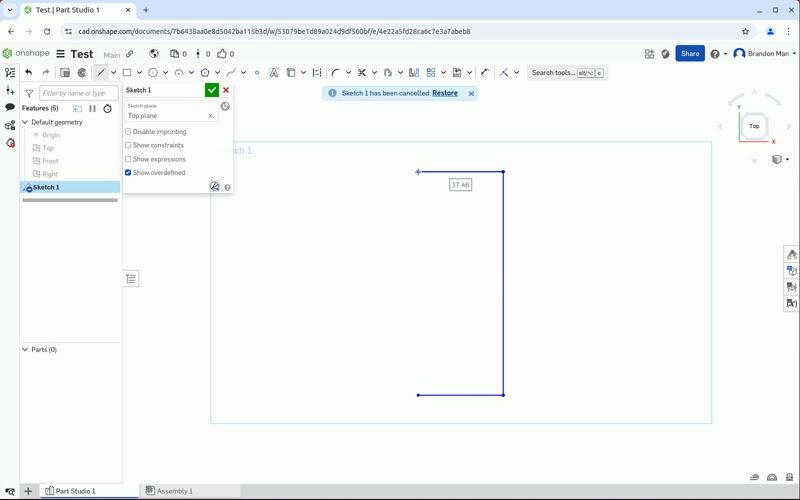
key_down(shift)
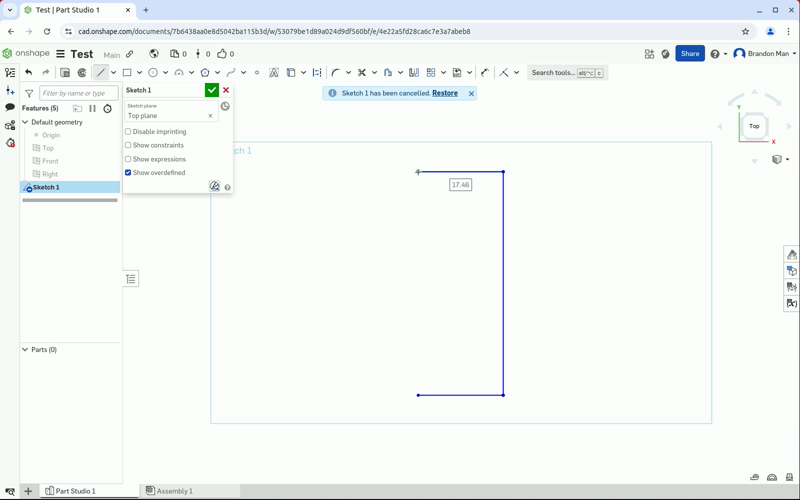
mouse_move(418, 395)
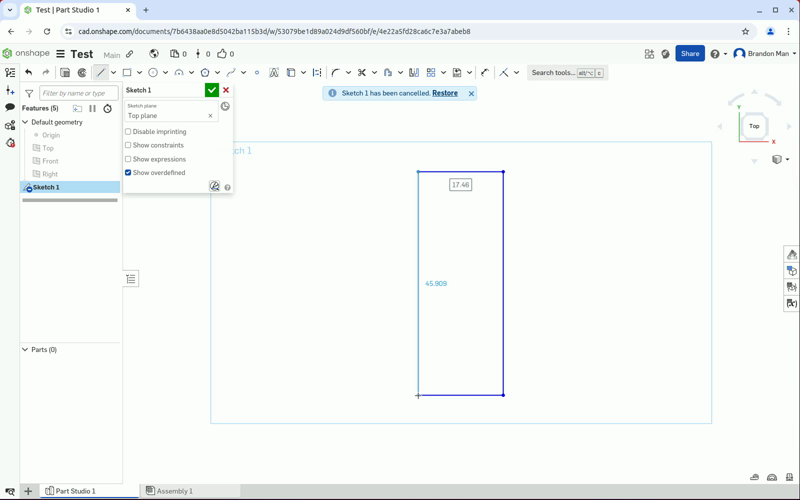
key_up(shift)
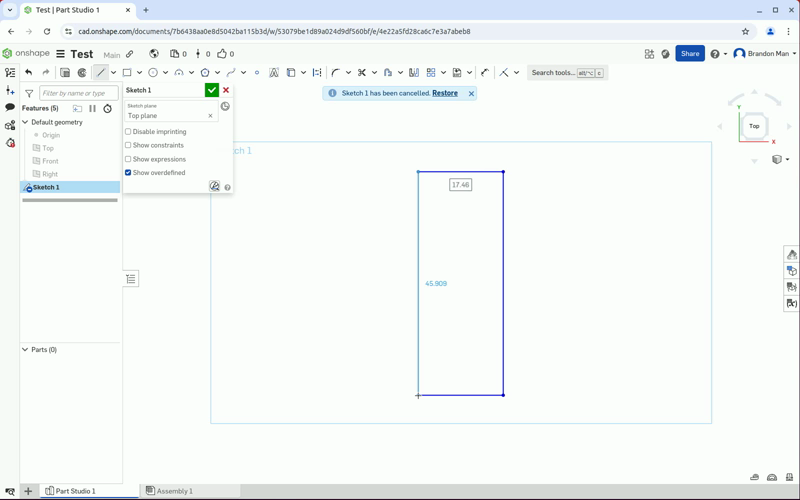
click(418, 395)
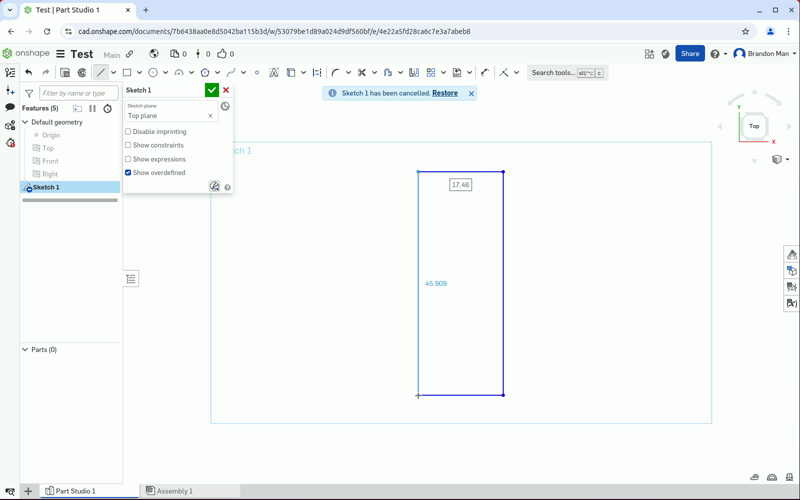
key(esc)
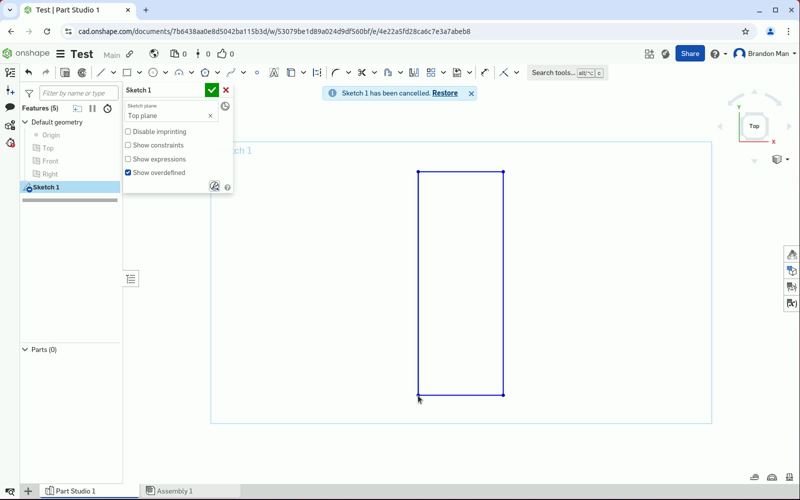
key(l)
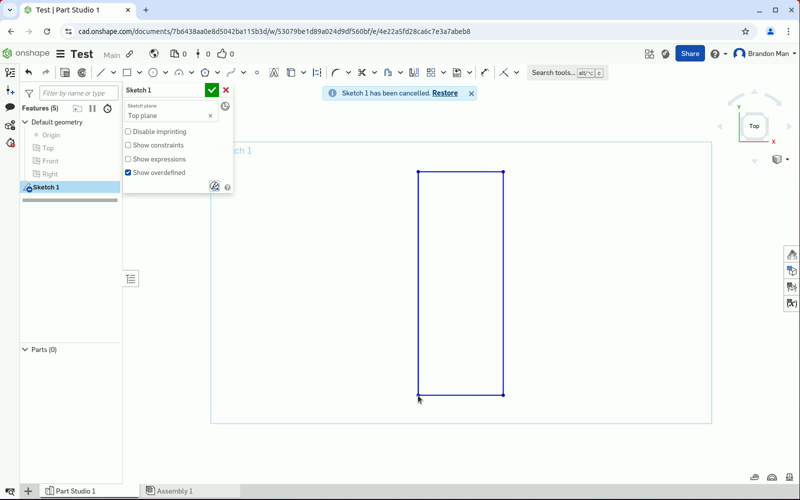
key_down(shift)
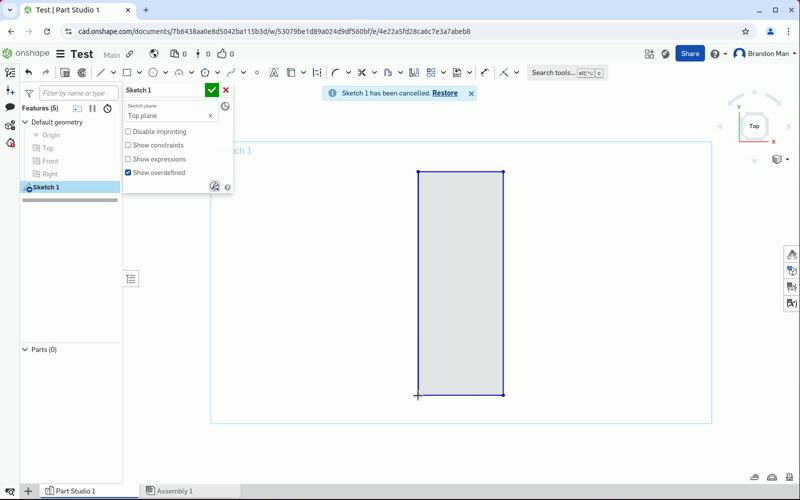
mouse_move(430, 390)
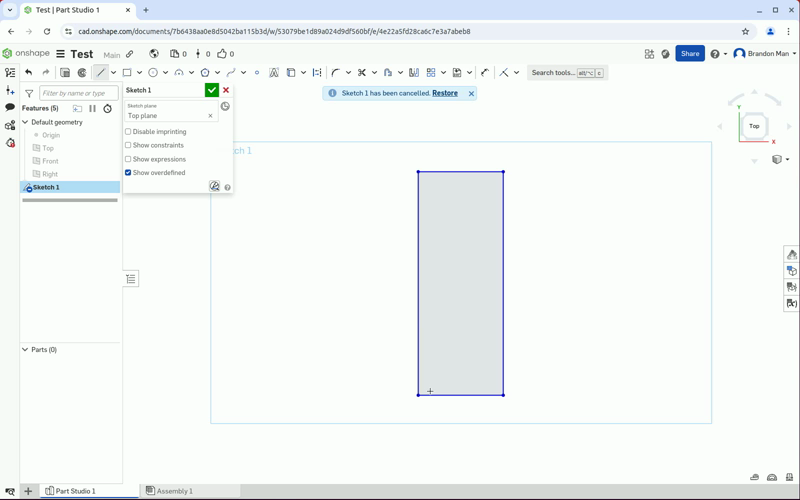
click(430, 390)
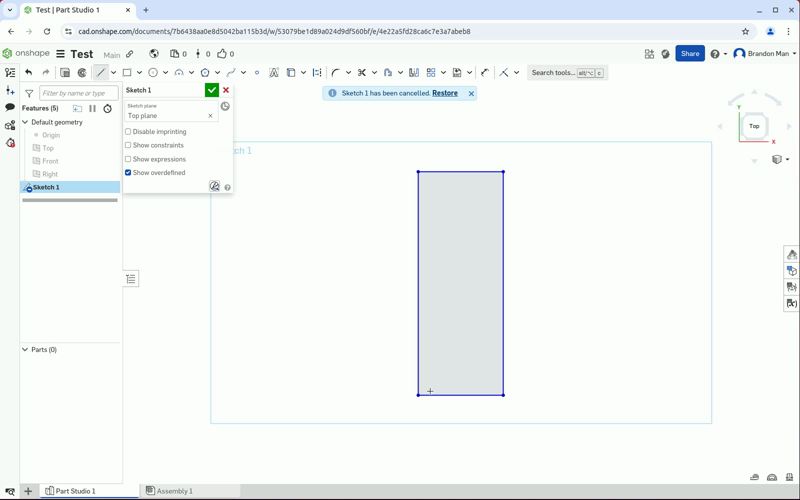
key_up(shift)
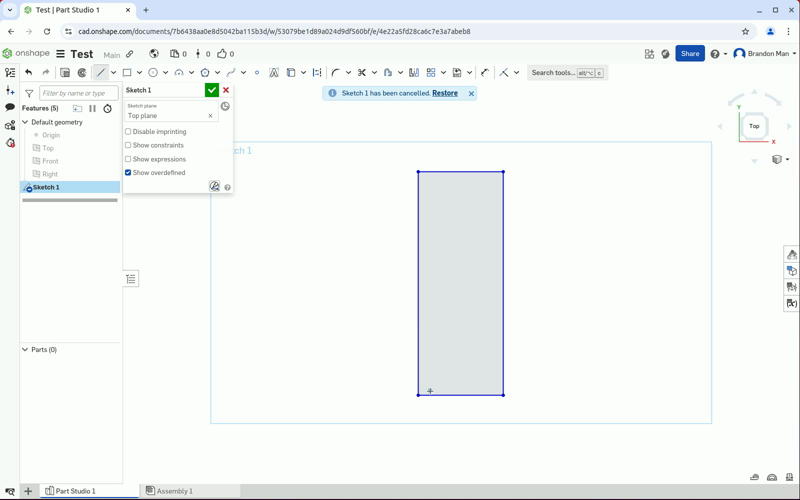
key_down(shift)
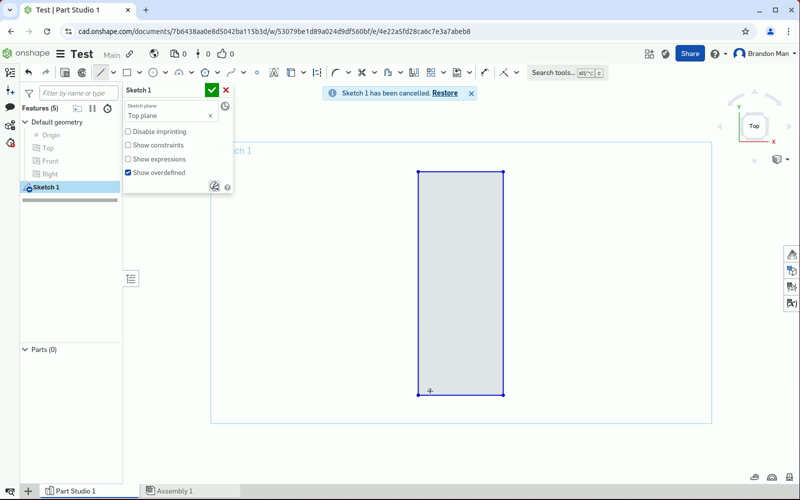
mouse_move(491, 390)
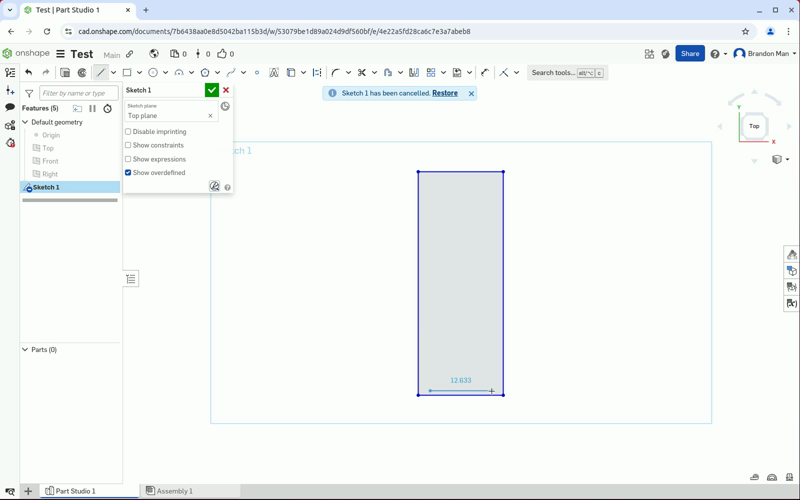
click(491, 390)
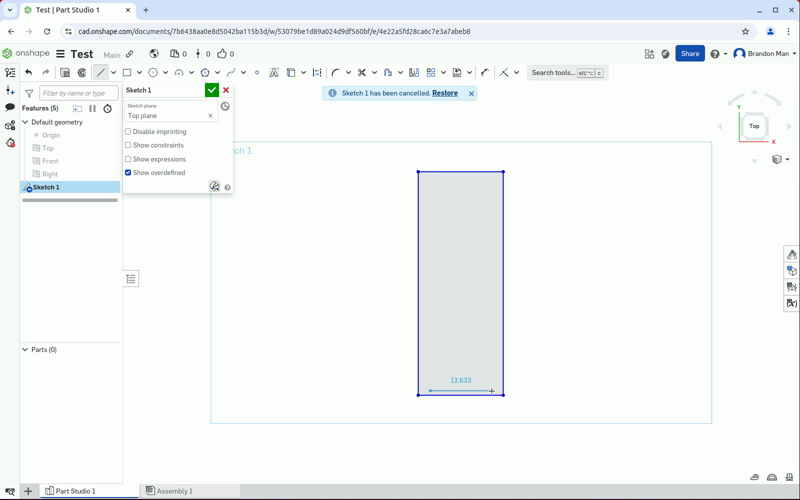
key_up(shift)
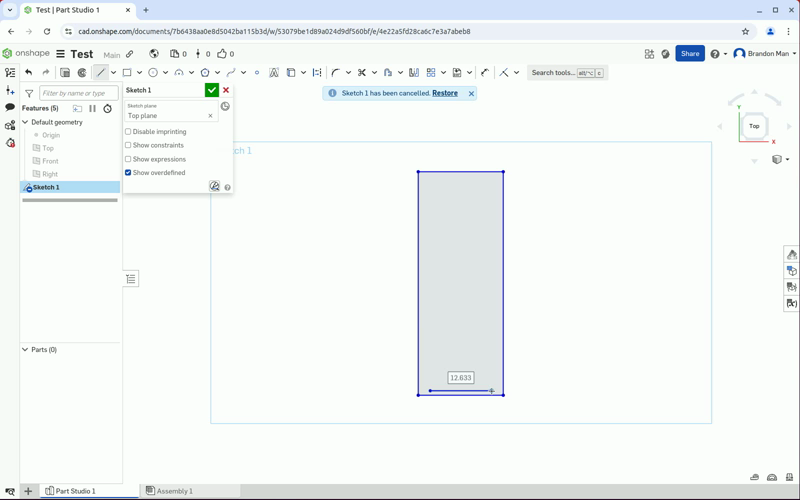
key_down(shift)
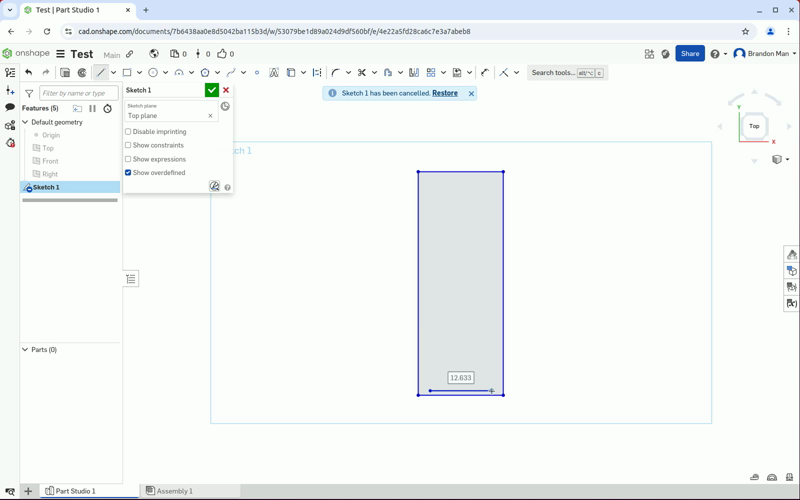
mouse_move(491, 176)
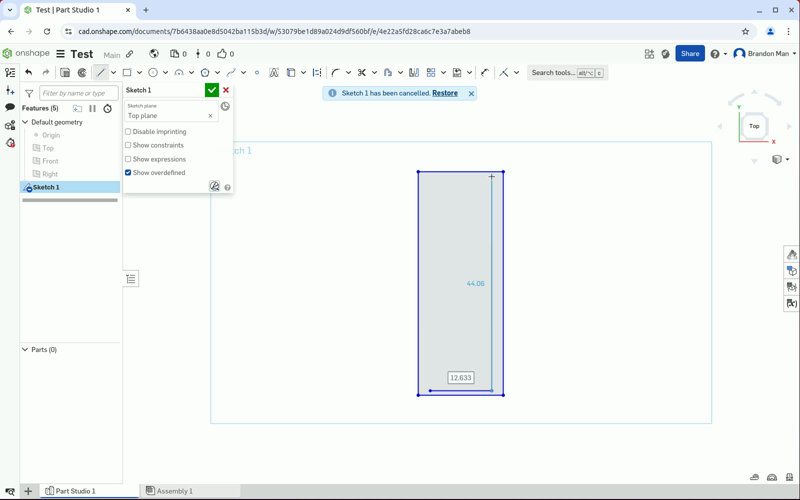
click(491, 176)
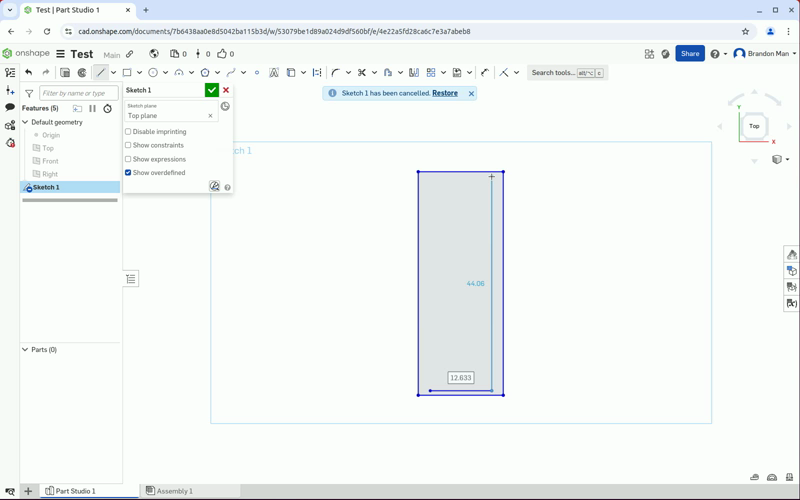
key_up(shift)
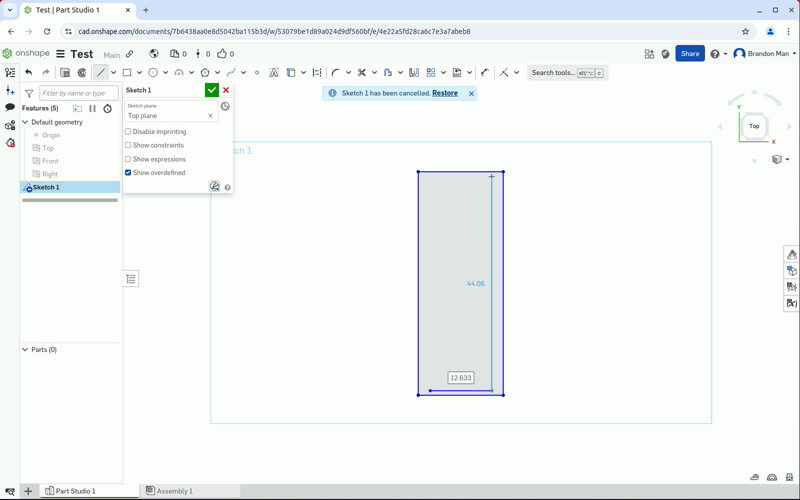
key_down(shift)
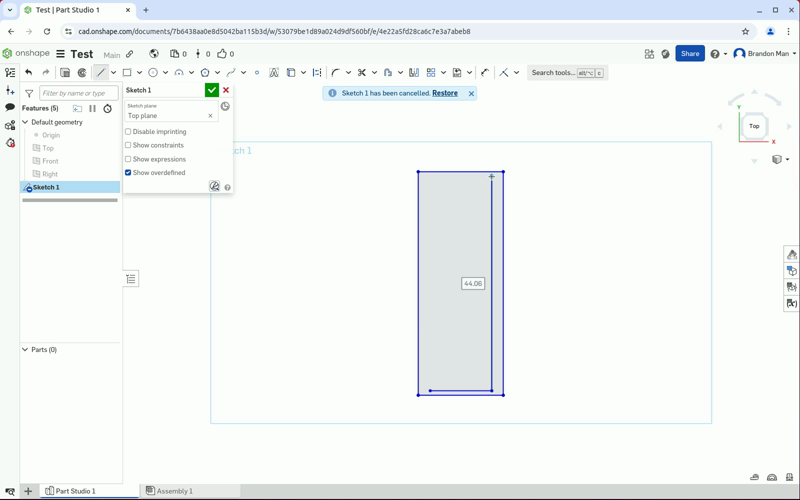
mouse_move(430, 176)
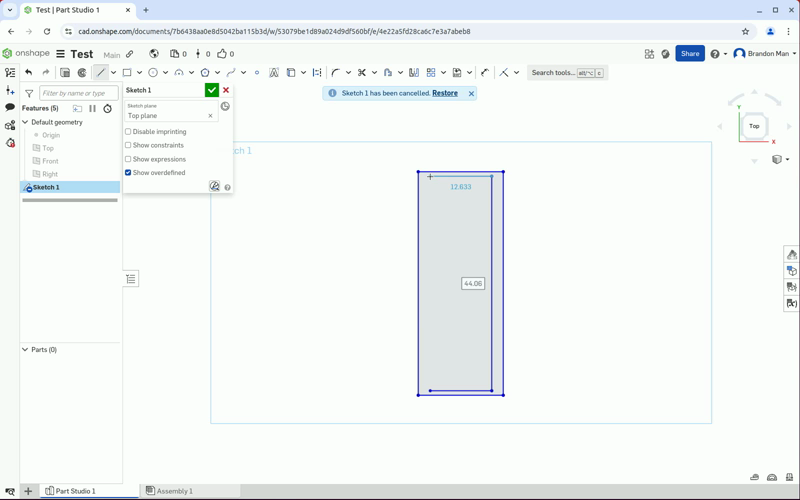
click(430, 176)
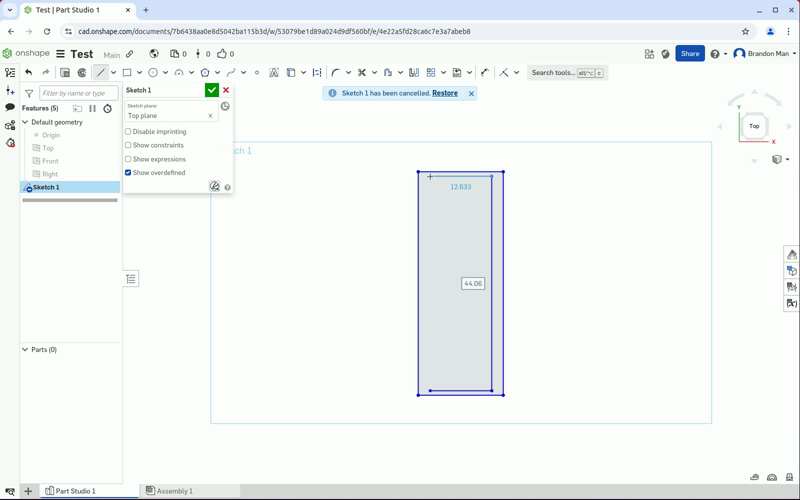
key_up(shift)
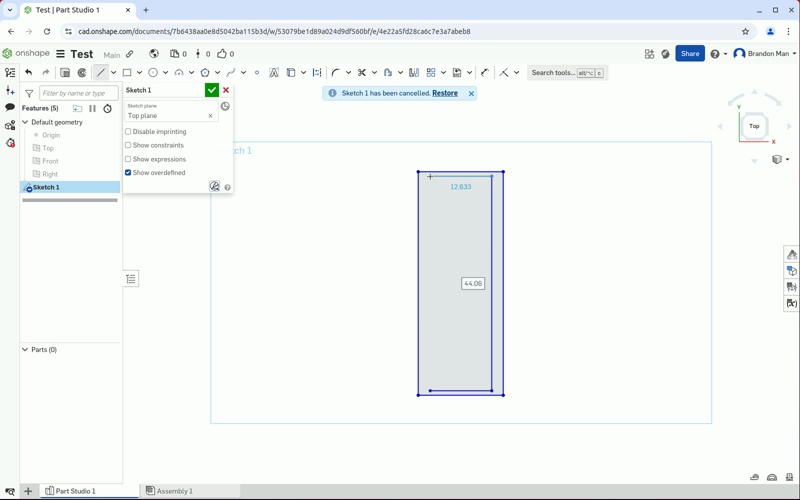
key_down(shift)
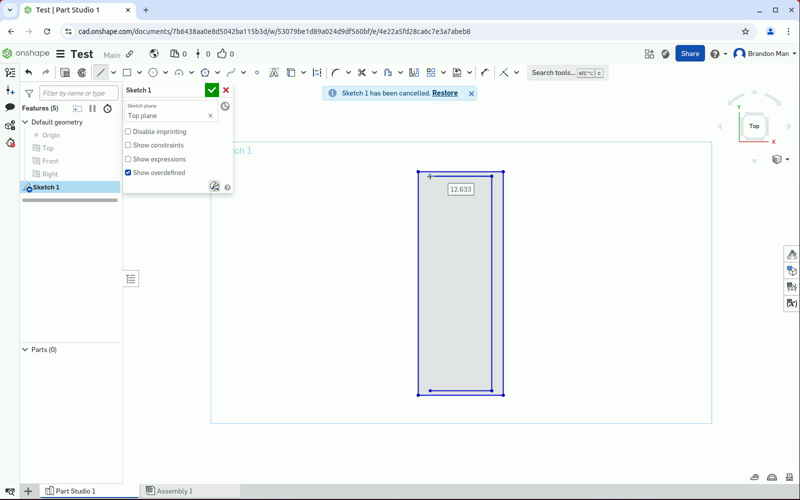
mouse_move(430, 390)
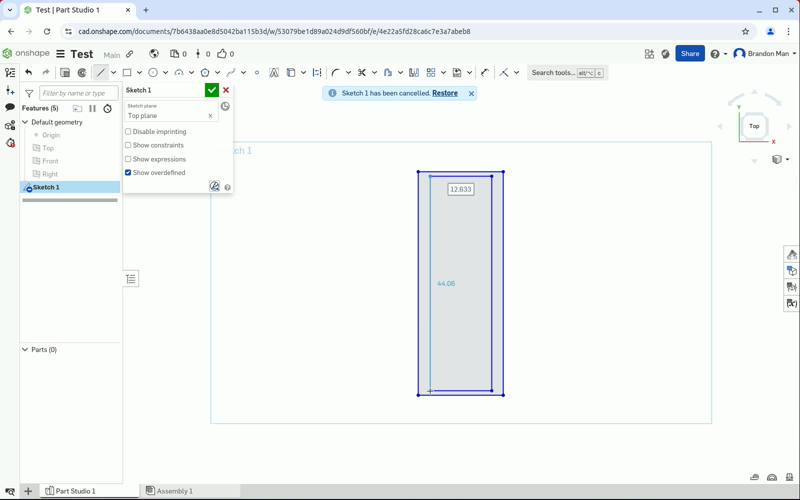
key_up(shift)
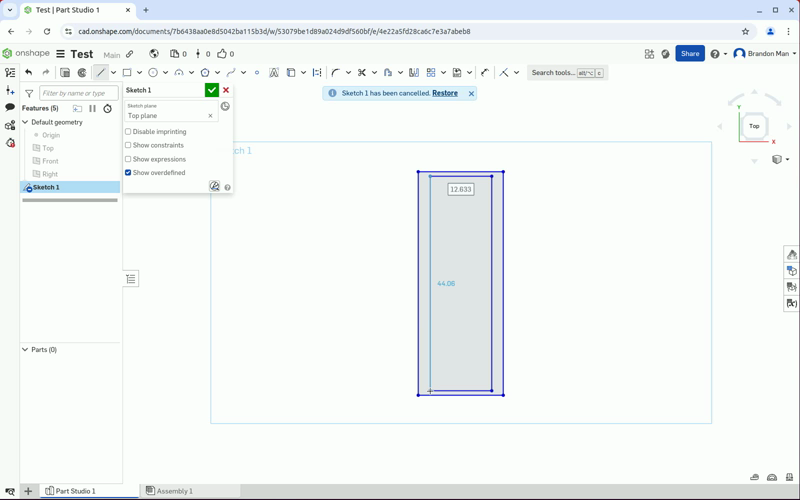
click(430, 390)
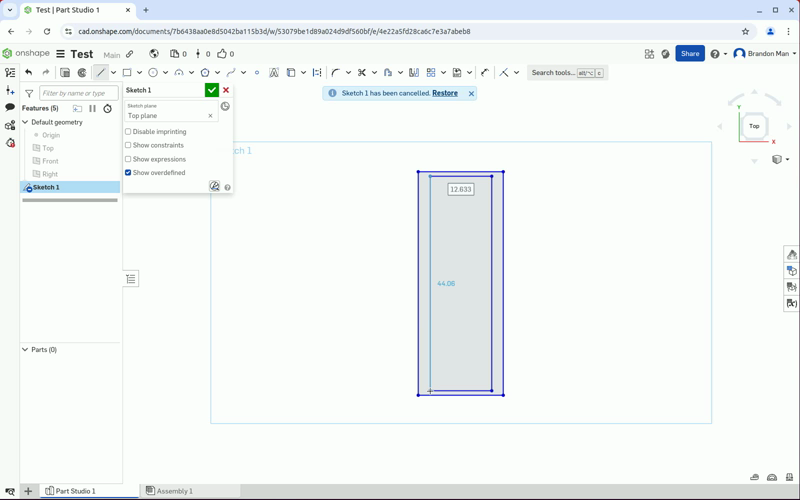
key(esc)
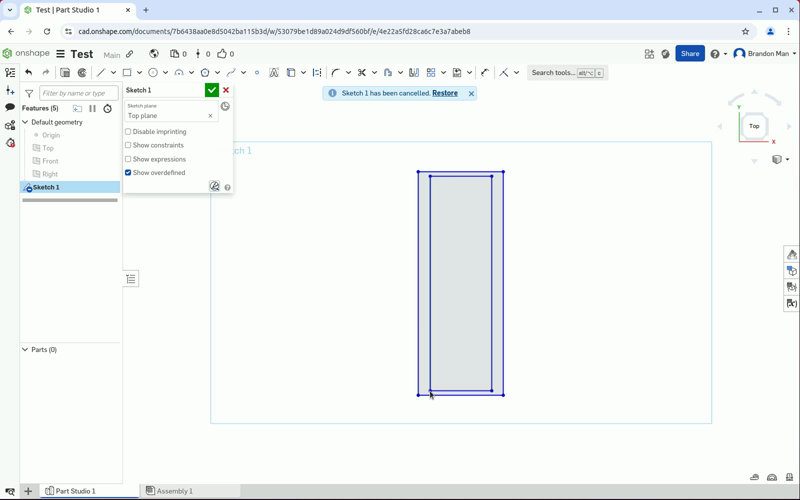
mouse_move(424, 316)
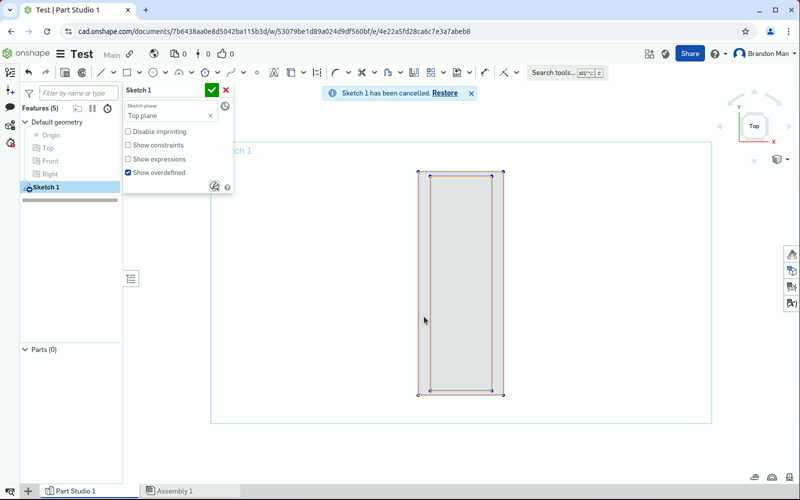
click(424, 316)
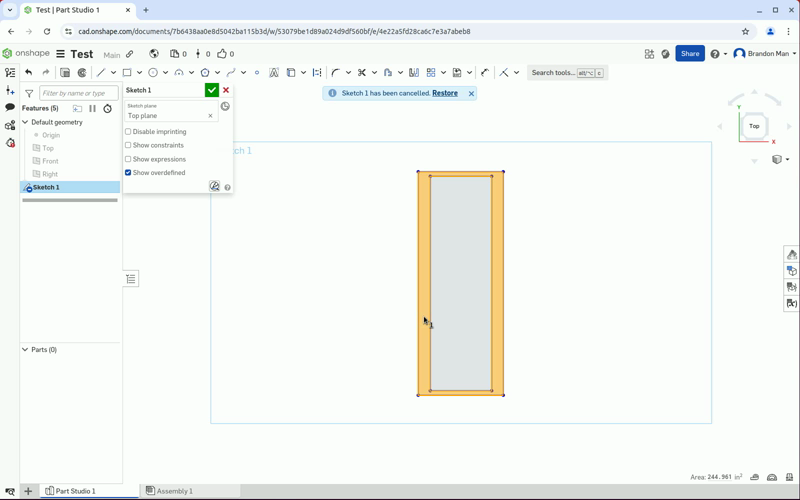
mouse_move(73, 352)
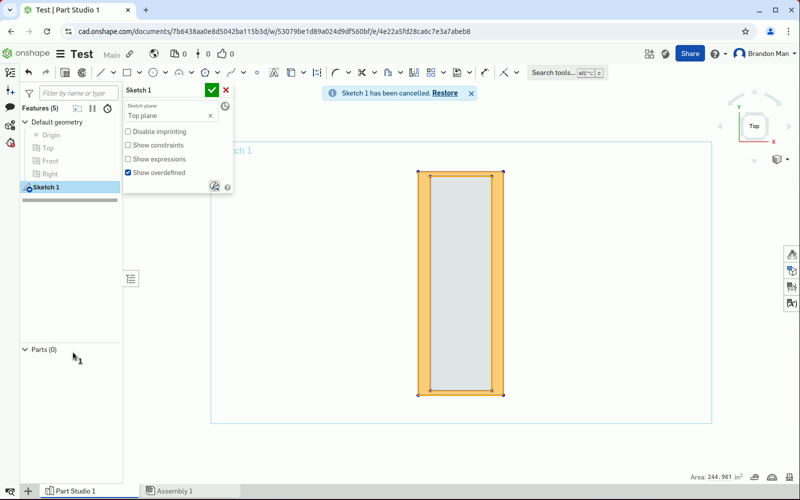
key(shift+y)
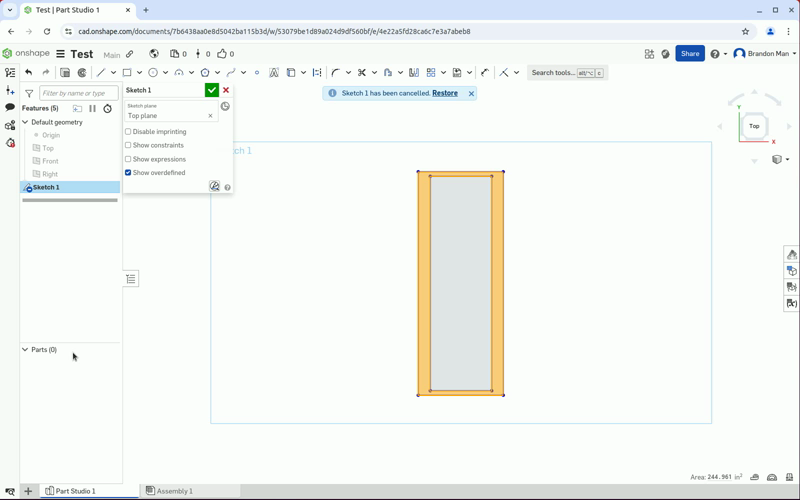
key(shift+e)
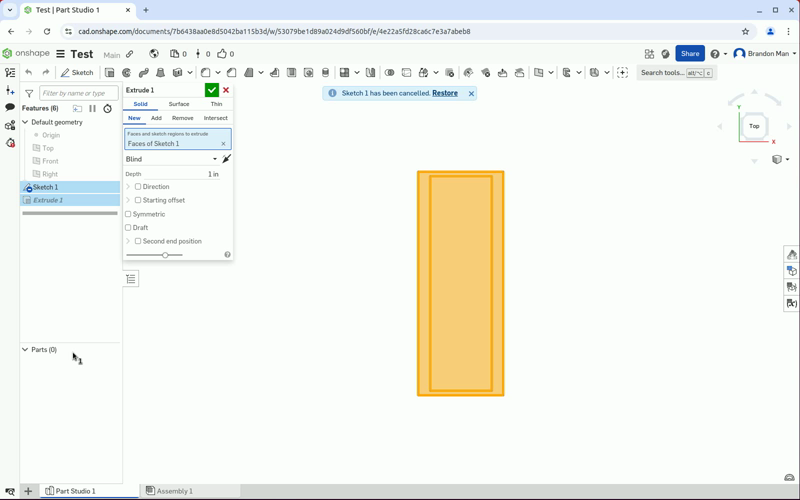
mouse_move(143, 106)
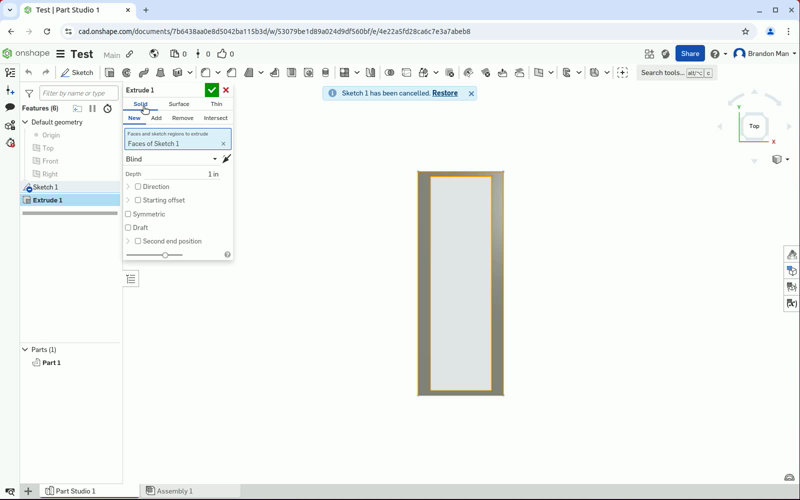
click(143, 106)
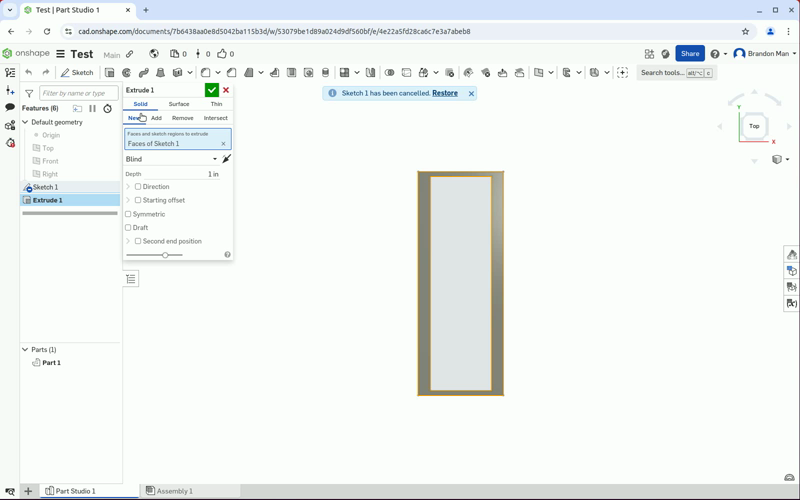
mouse_move(137, 120)
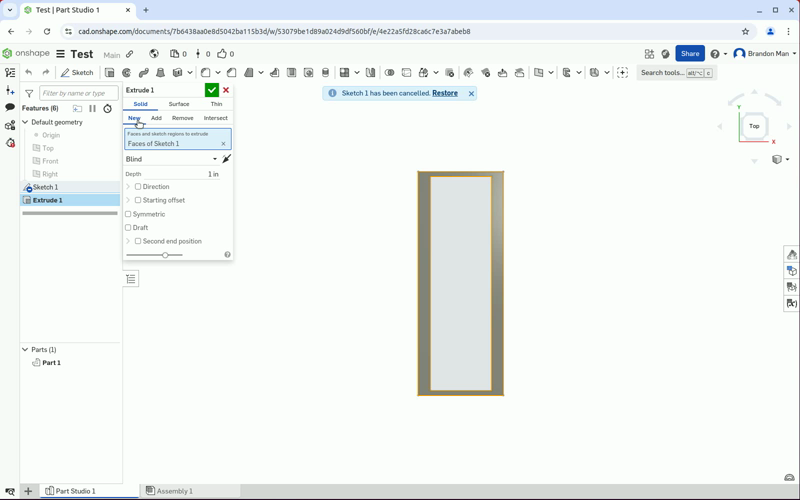
click(137, 120)
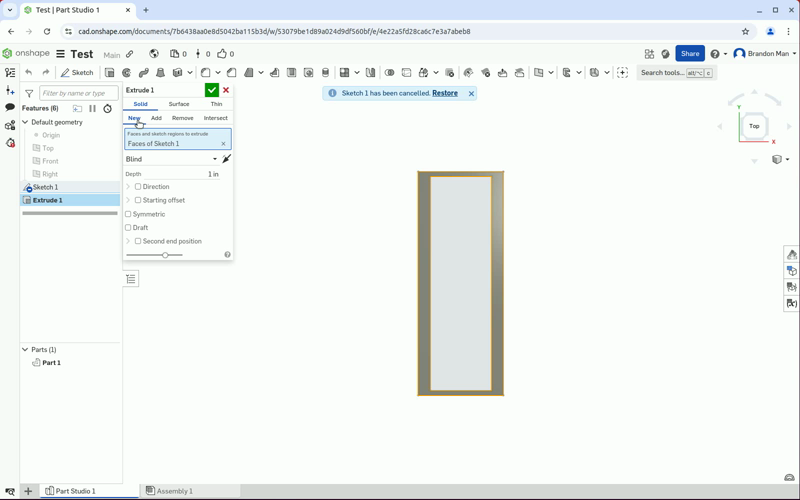
key(tab, 4)
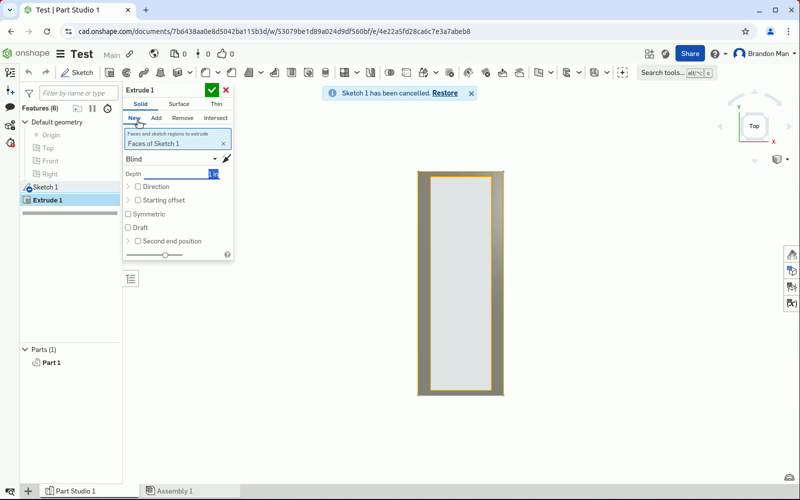
text(0.241)
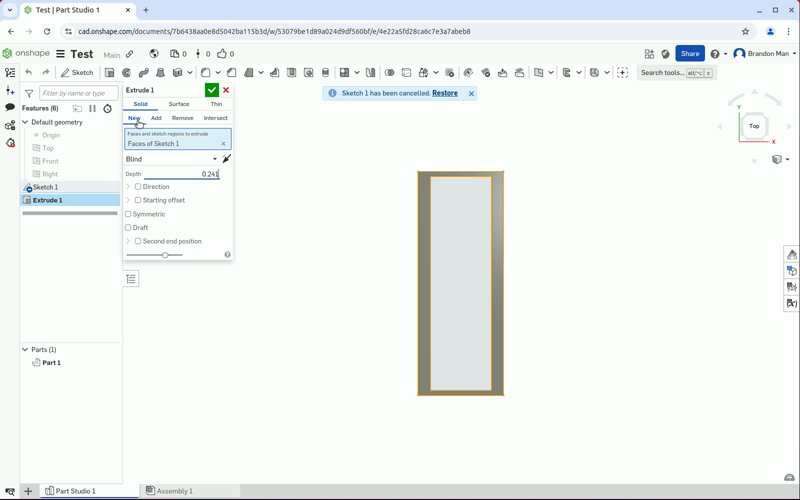
key(enter)
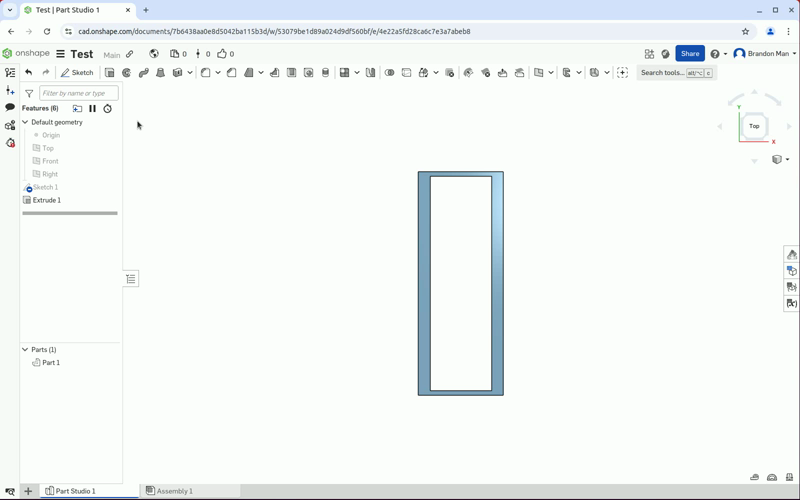
key(shift+h)
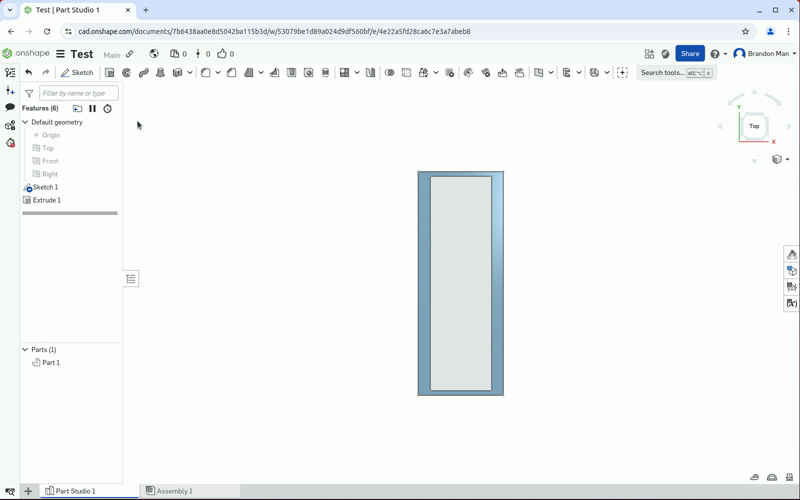
key(shift+h)
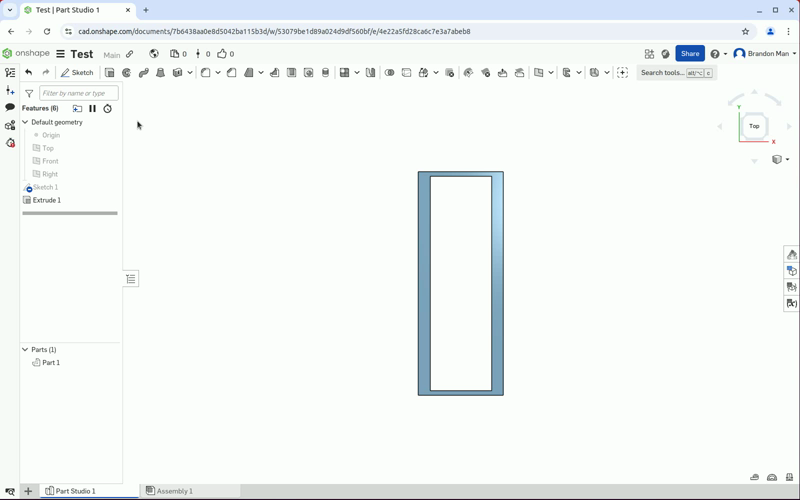
mouse_move(73, 189)
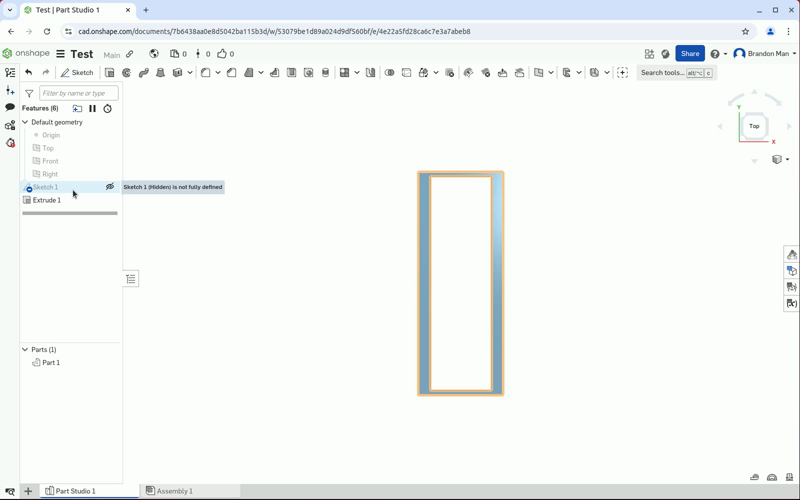
click(73, 189)
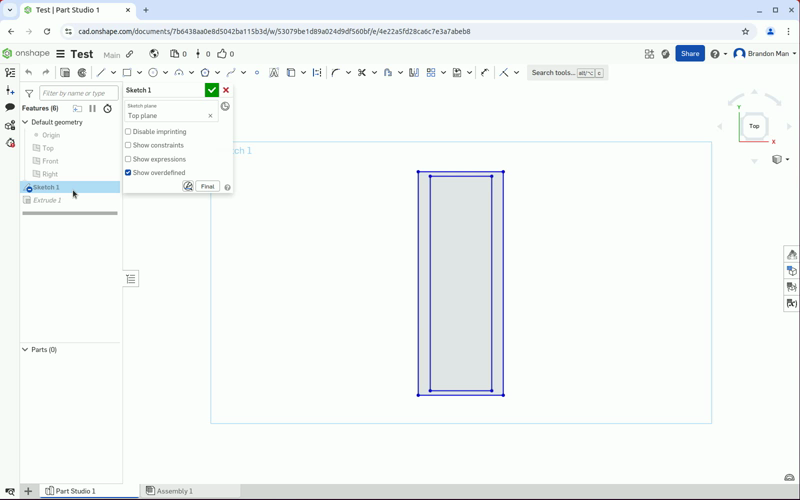
mouse_move(229, 92)
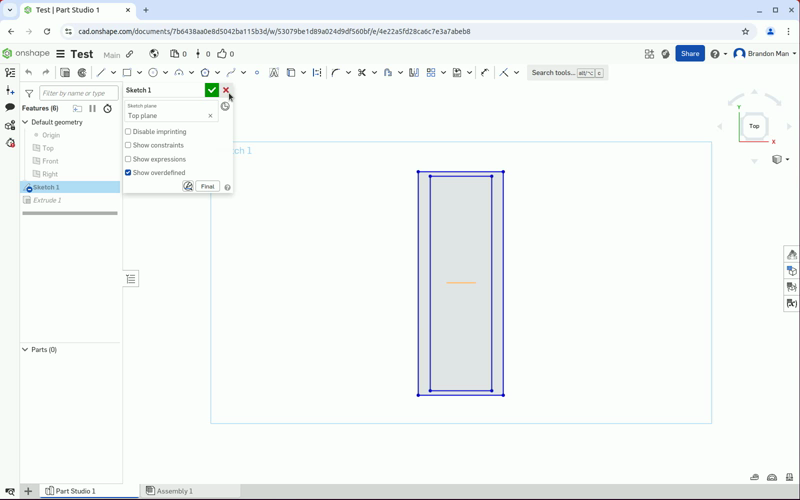
click(229, 92)
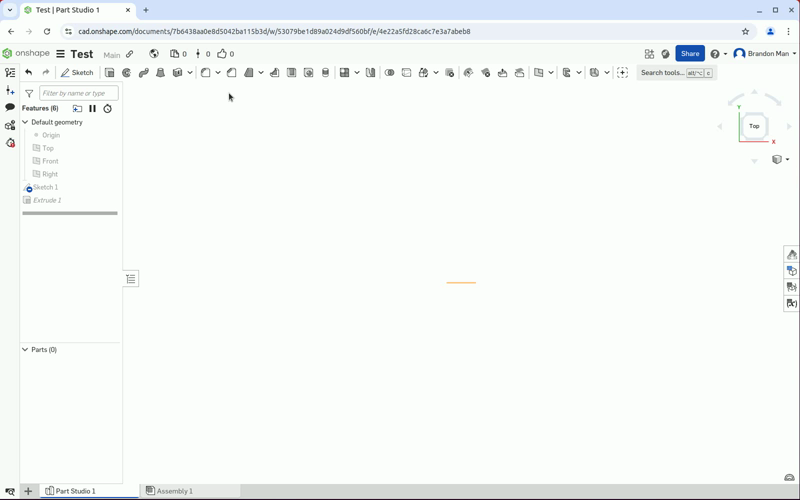
mouse_move(541, 75)
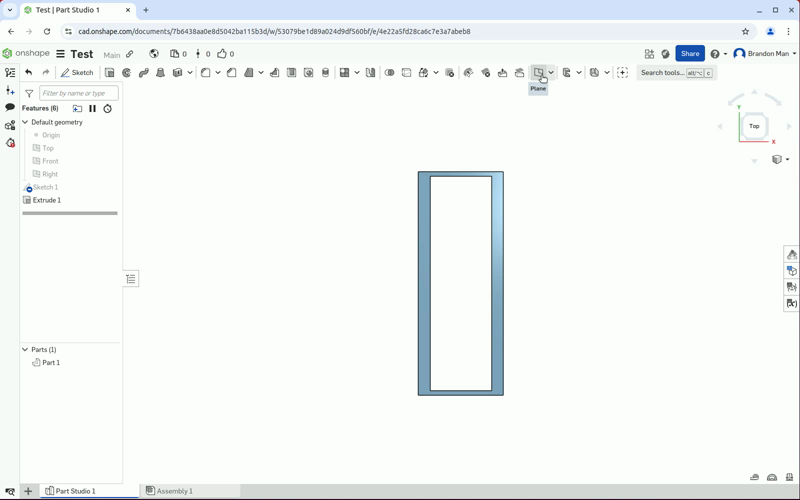
click(541, 75)
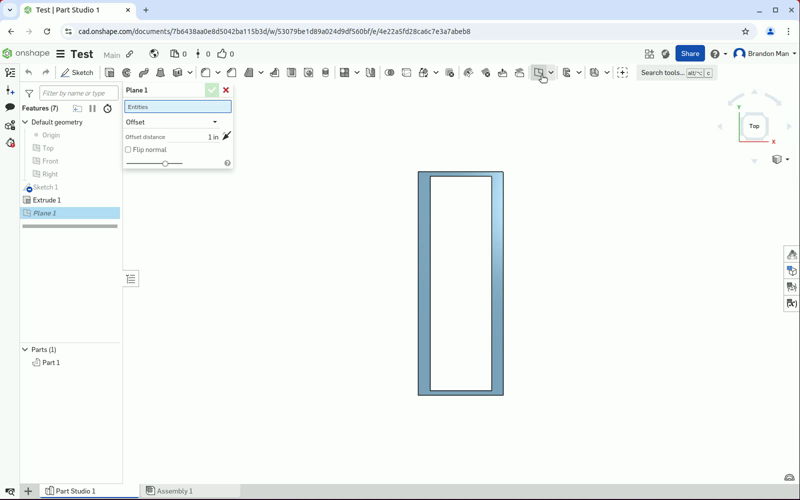
mouse_move(73, 150)
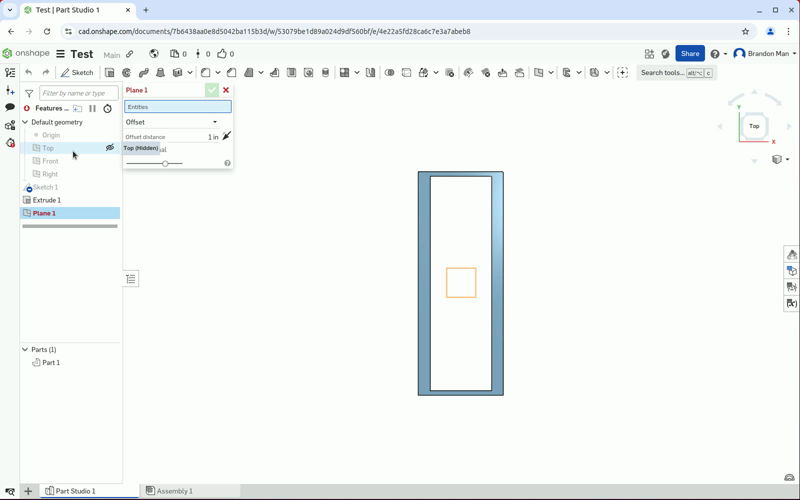
click(73, 150)
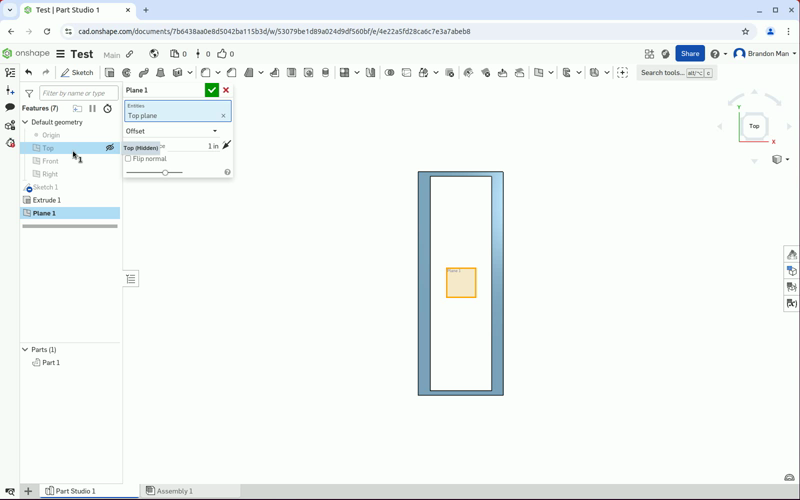
key(tab, 2)
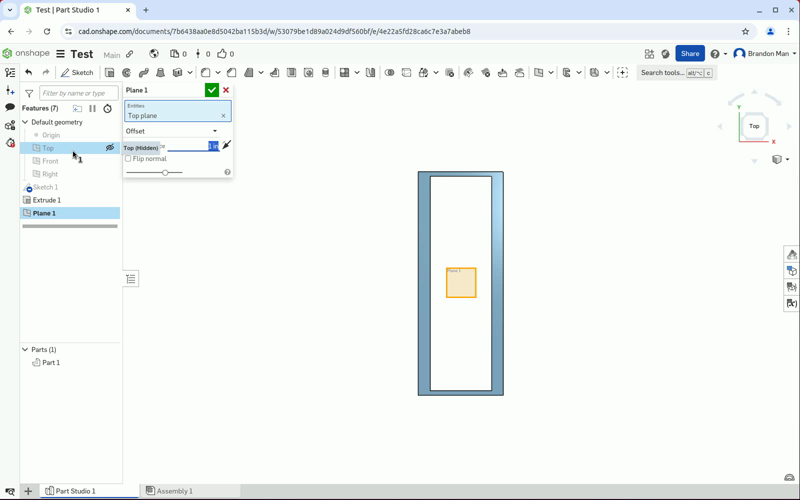
text(0.246)
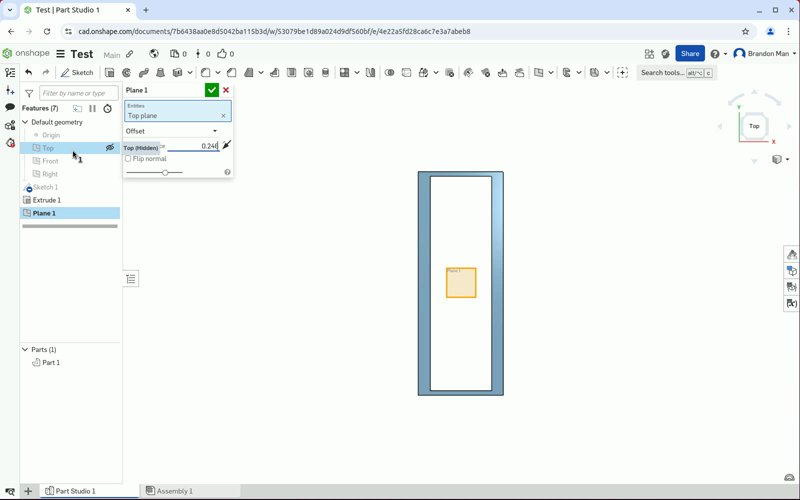
key(enter, 2)
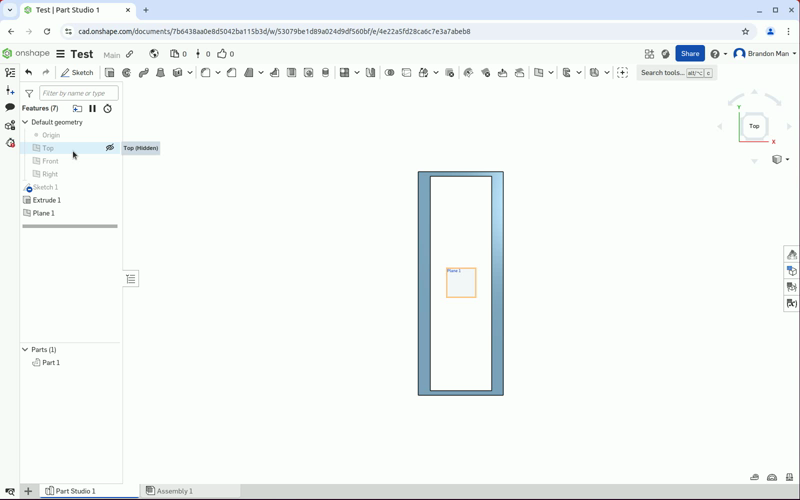
key(shift+s)
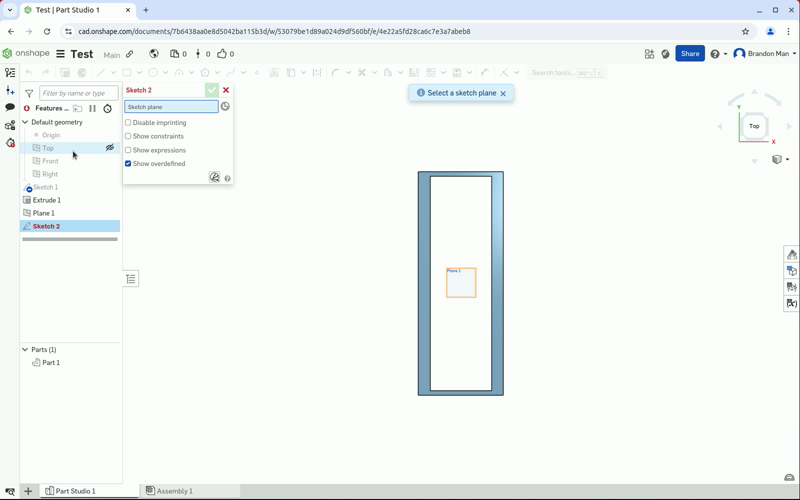
mouse_move(73, 215)
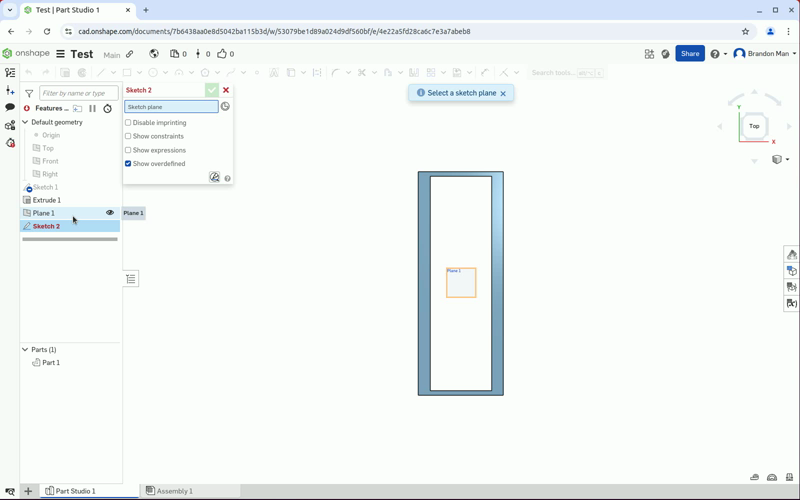
click(73, 215)
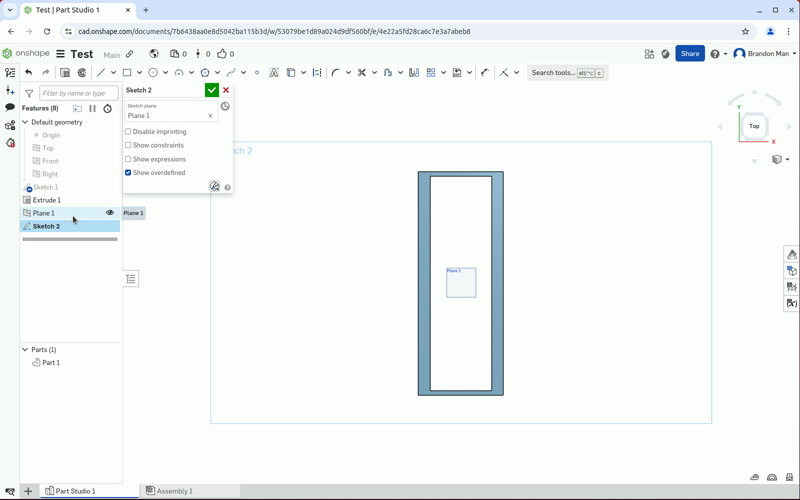
mouse_move(73, 352)
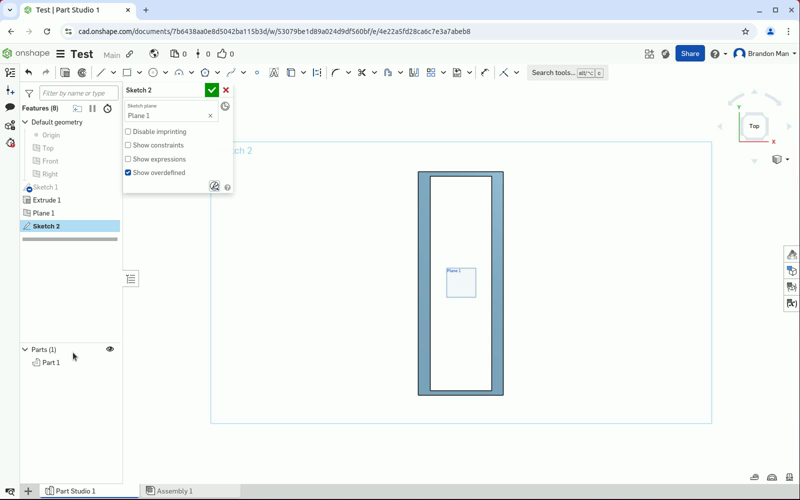
key(y)
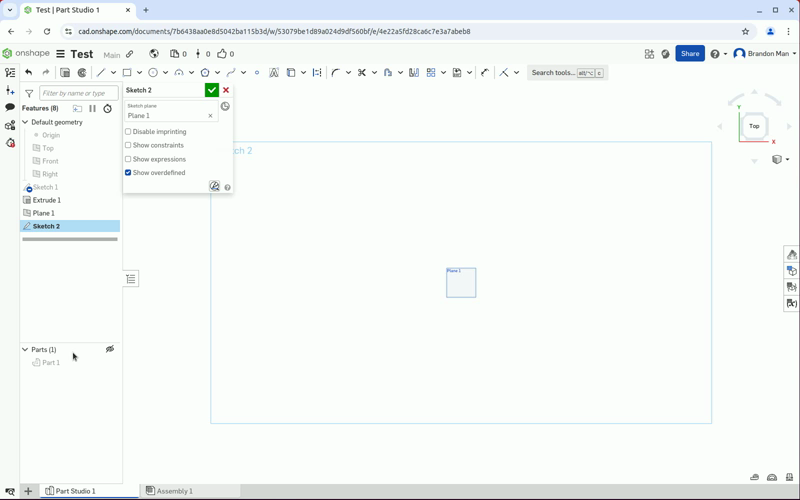
key(l)
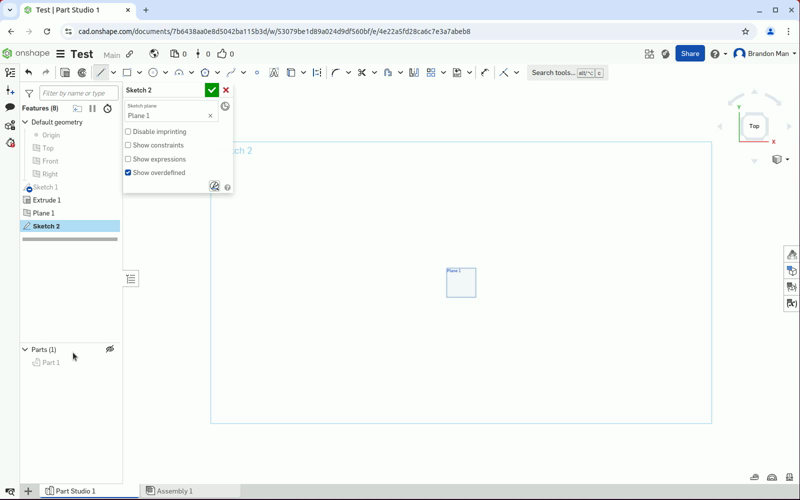
key_down(shift)
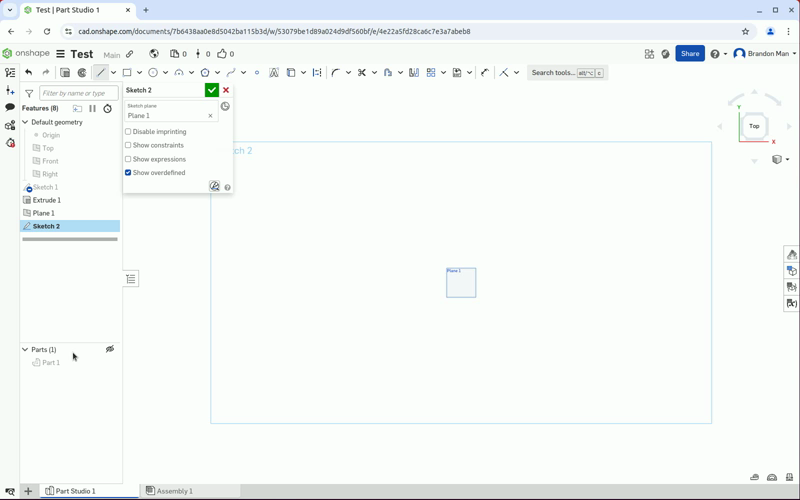
mouse_move(418, 395)
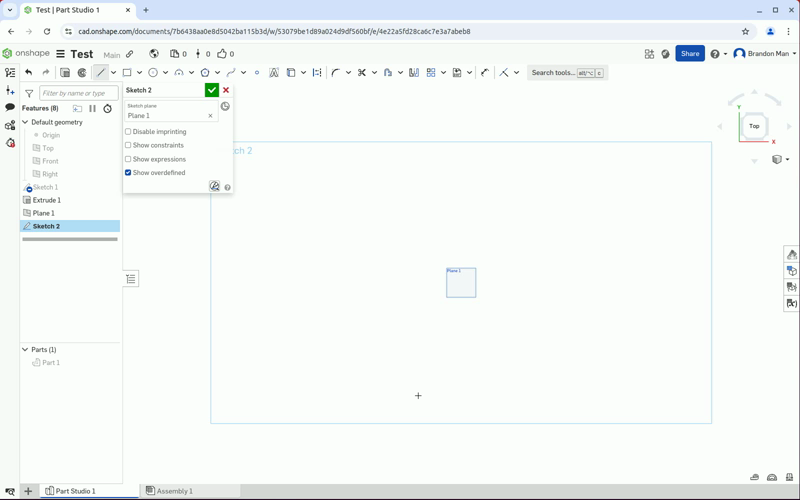
click(418, 395)
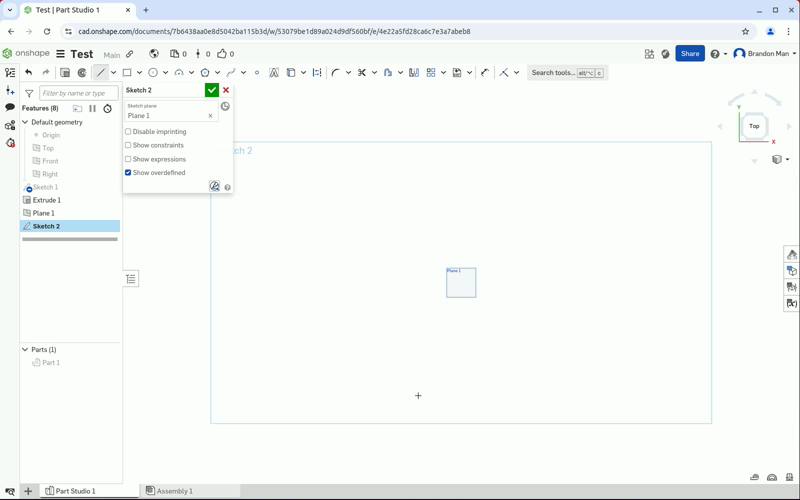
key_up(shift)
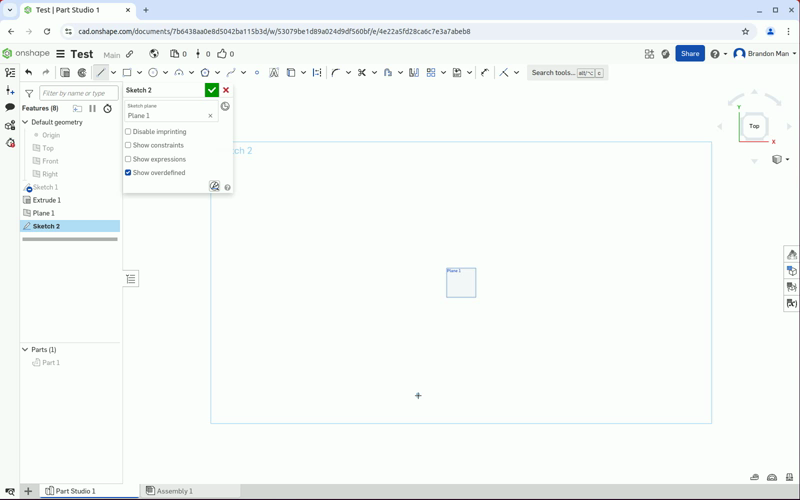
key_down(shift)
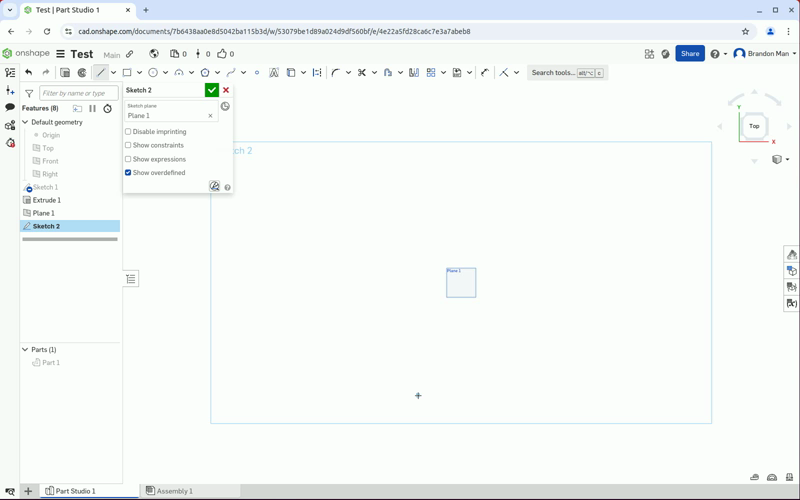
mouse_move(448, 395)
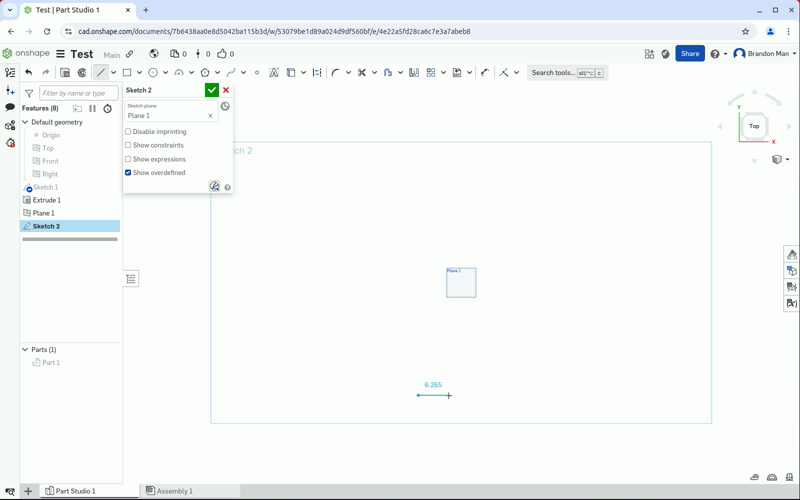
mouse_move(430, 390)
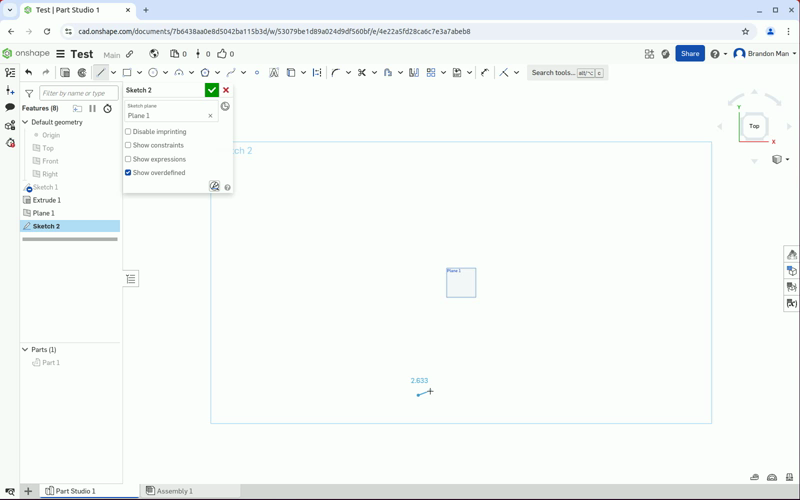
click(430, 390)
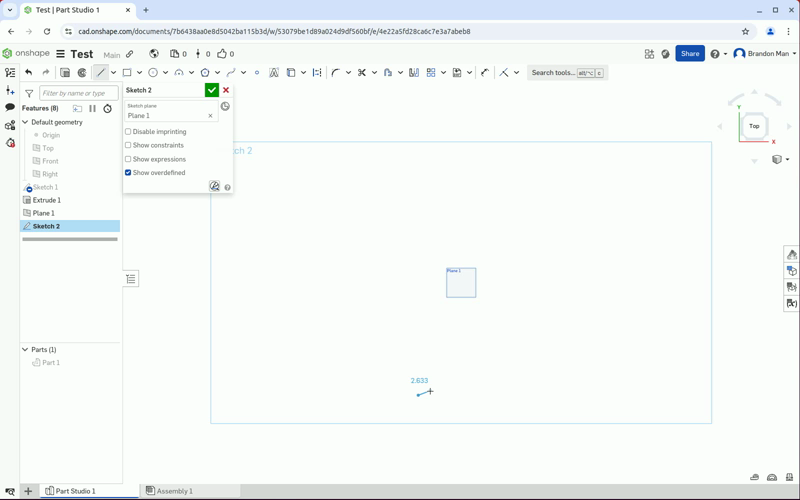
key_up(shift)
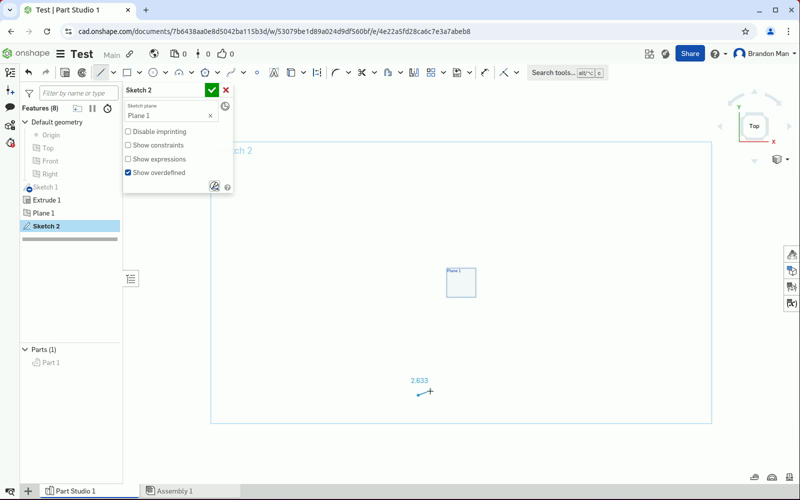
key_down(shift)
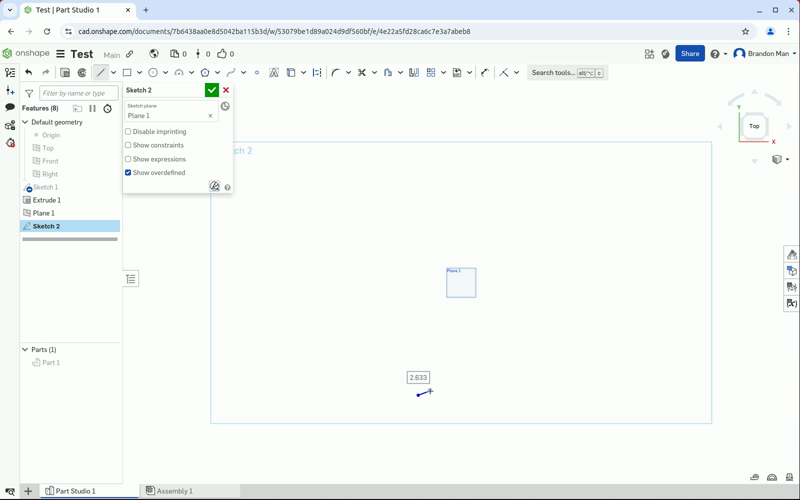
mouse_move(430, 176)
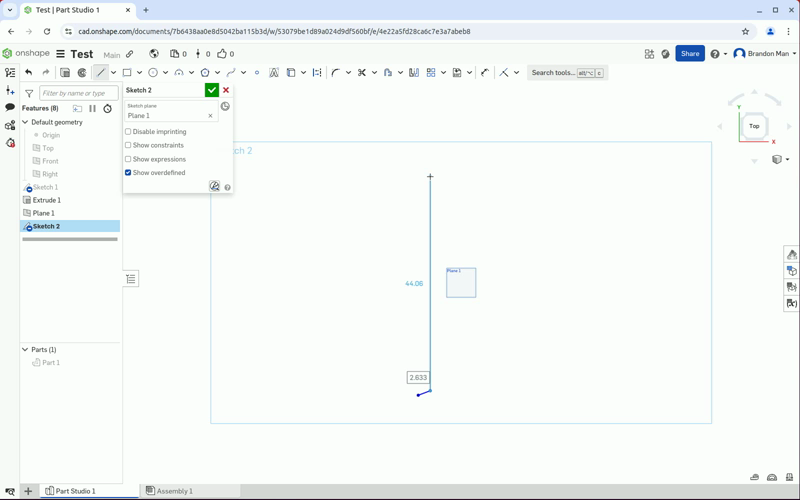
click(430, 176)
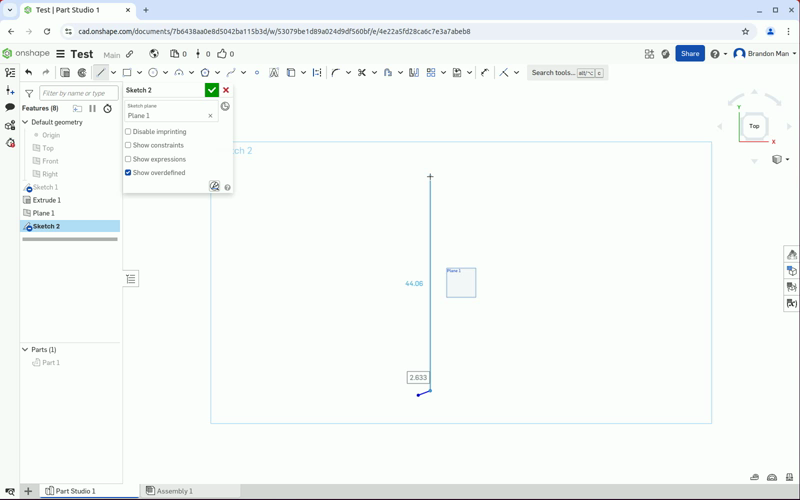
key_up(shift)
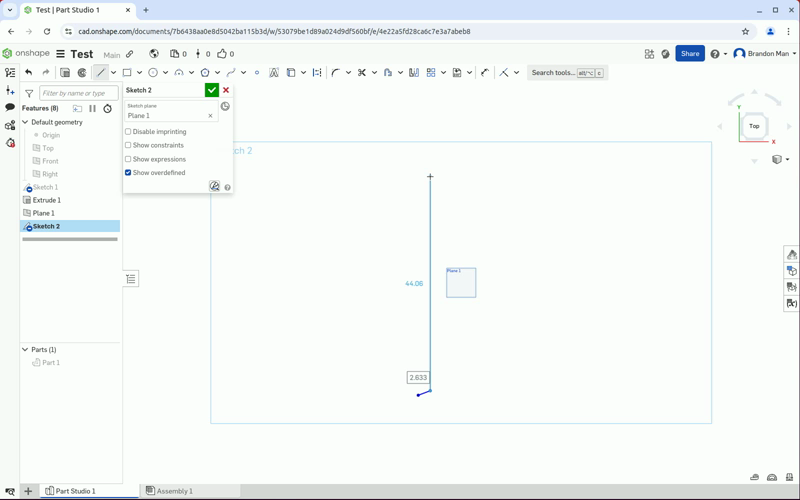
key_down(shift)
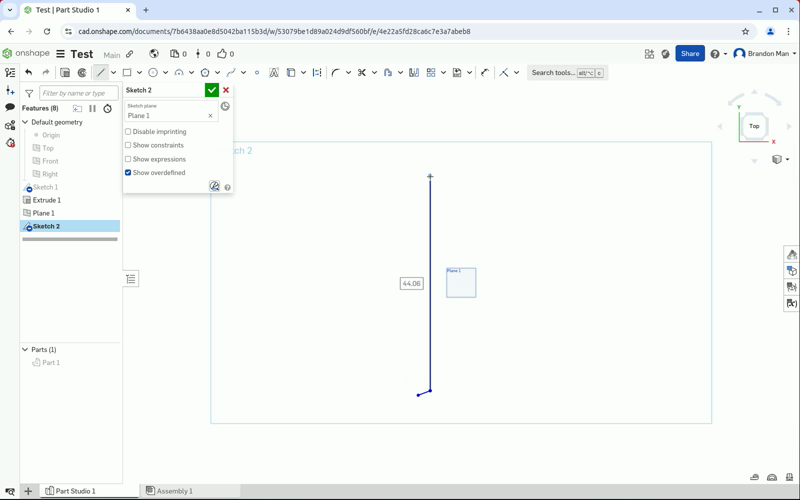
mouse_move(460, 176)
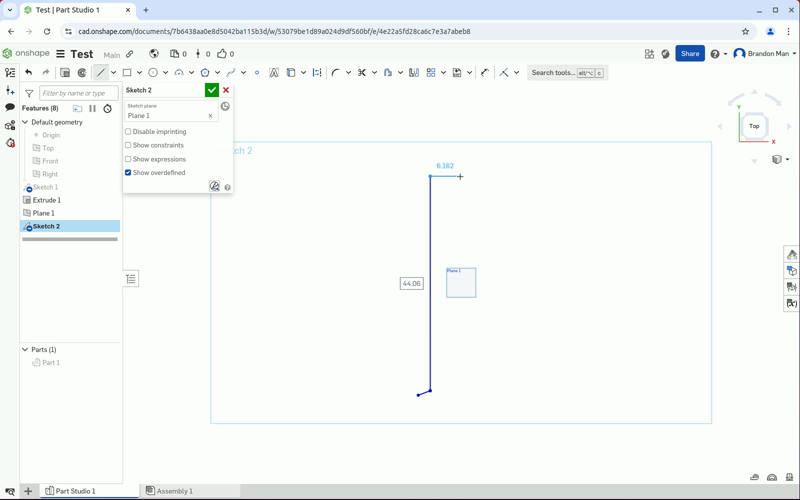
mouse_move(418, 171)
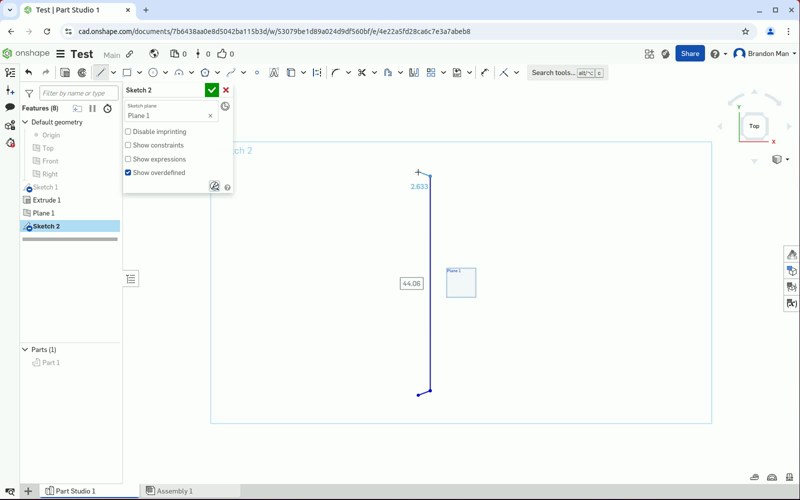
click(418, 171)
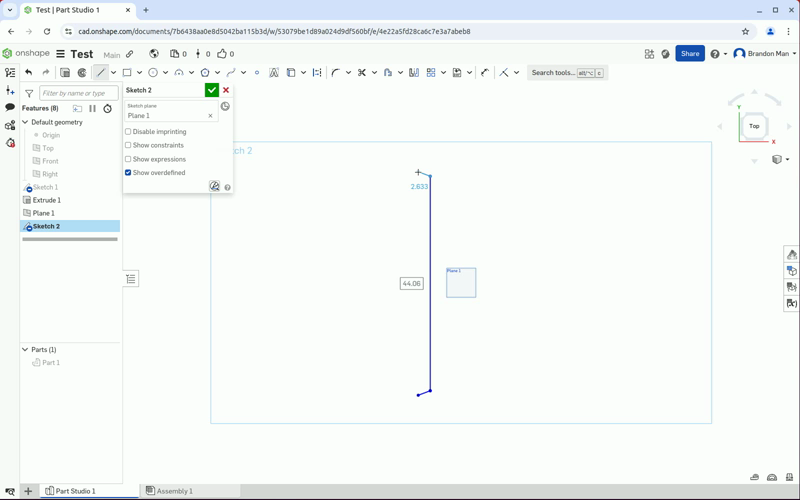
key_up(shift)
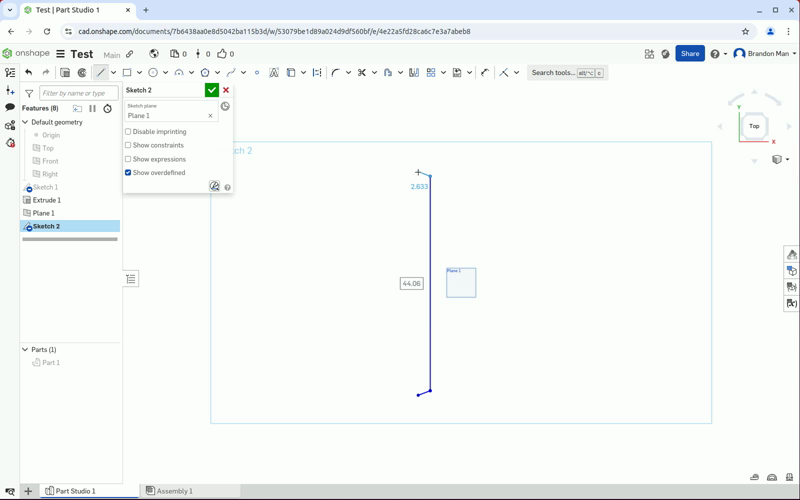
key_down(shift)
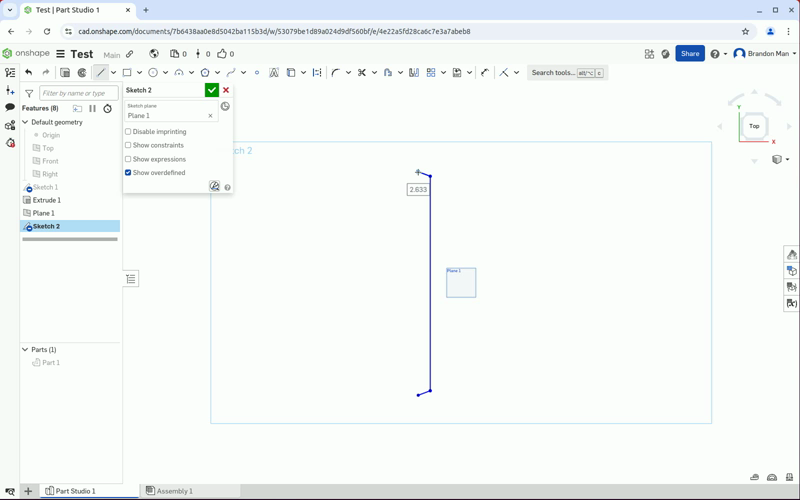
mouse_move(418, 395)
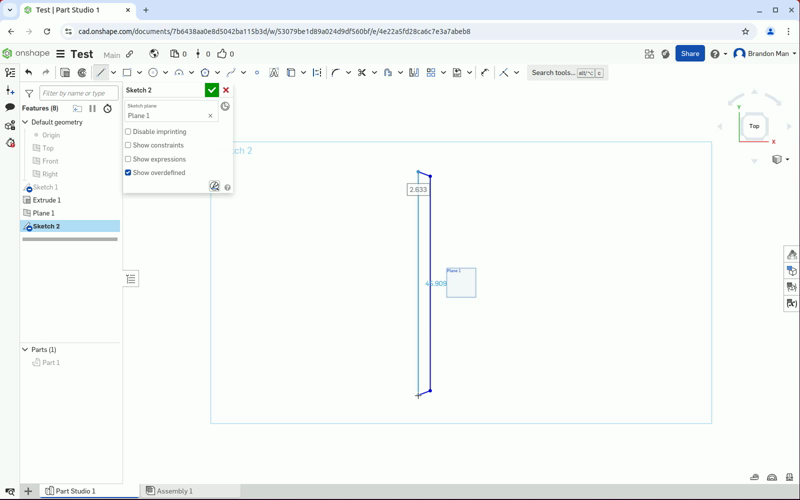
key_up(shift)
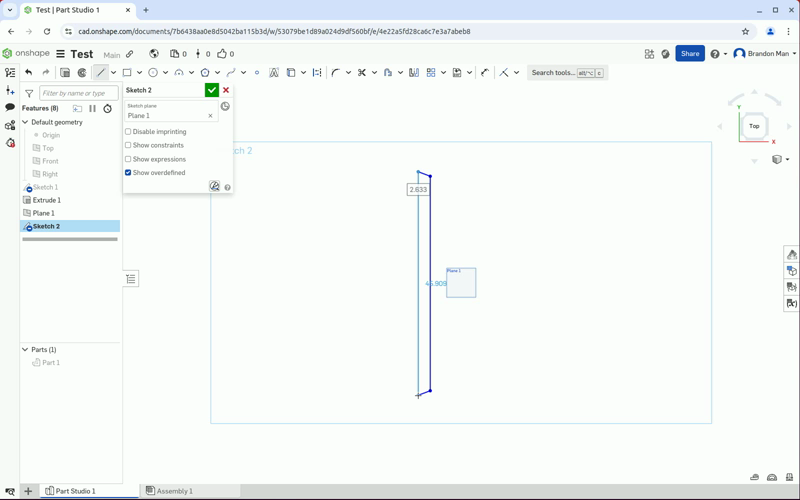
click(418, 395)
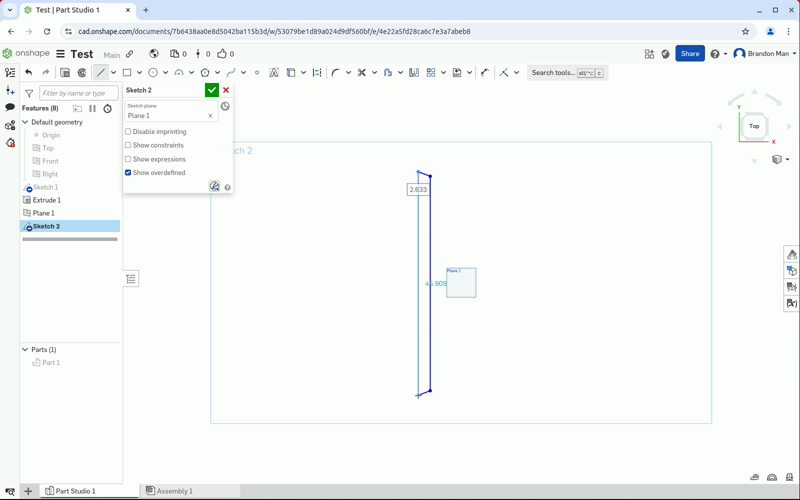
key(esc)
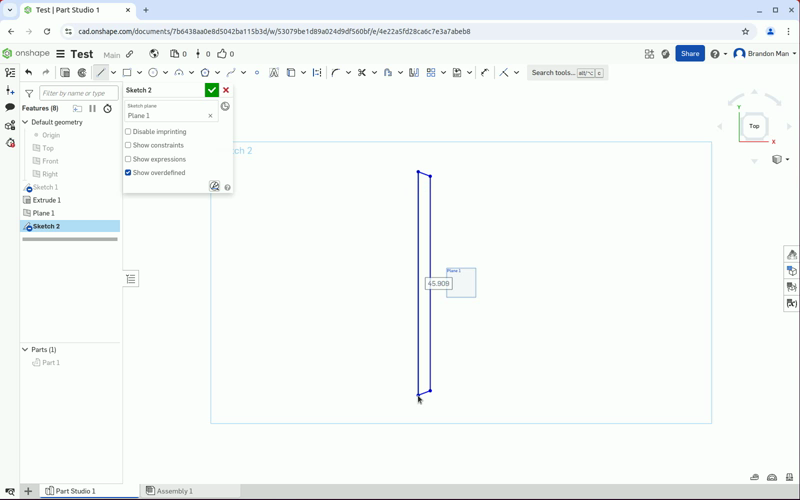
mouse_move(421, 302)
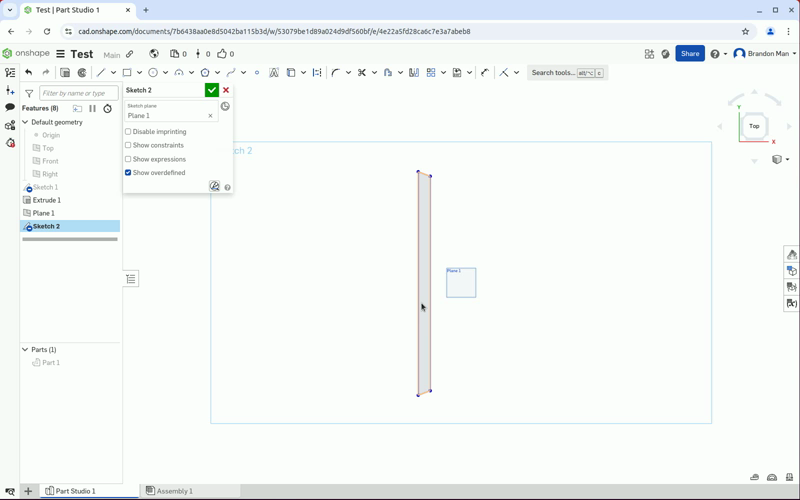
click(421, 302)
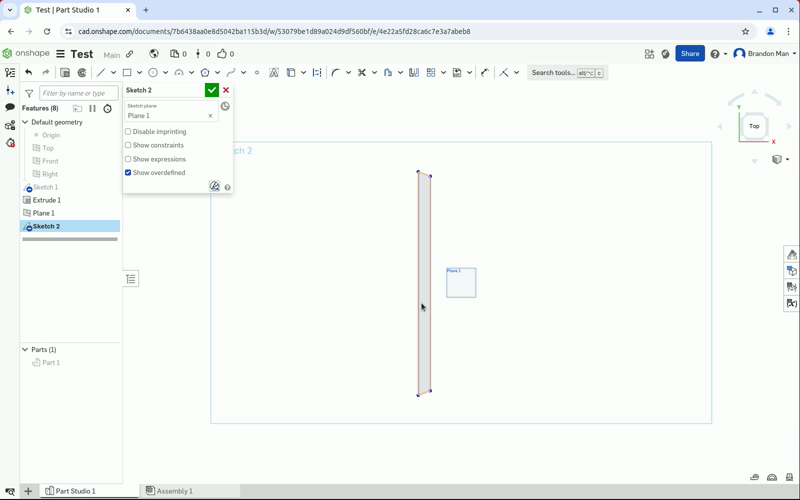
mouse_move(73, 352)
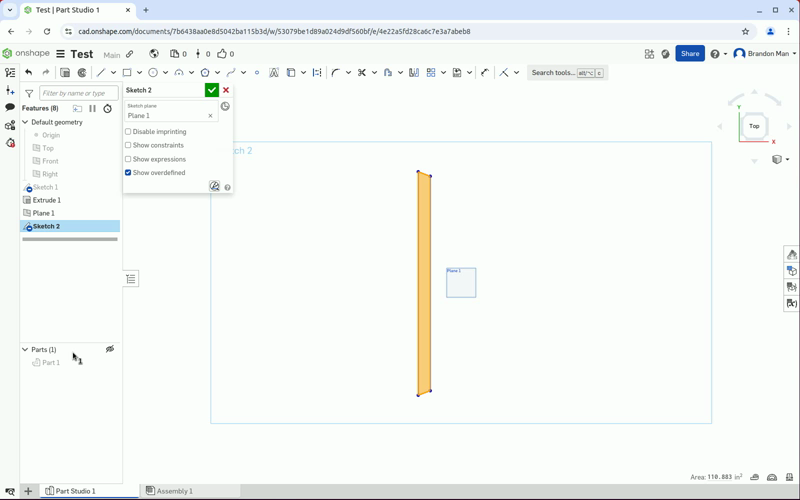
key(shift+y)
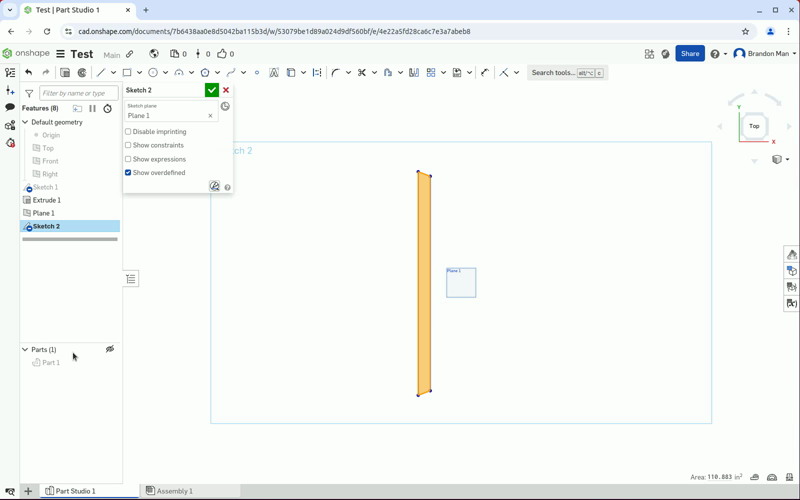
key(shift+e)
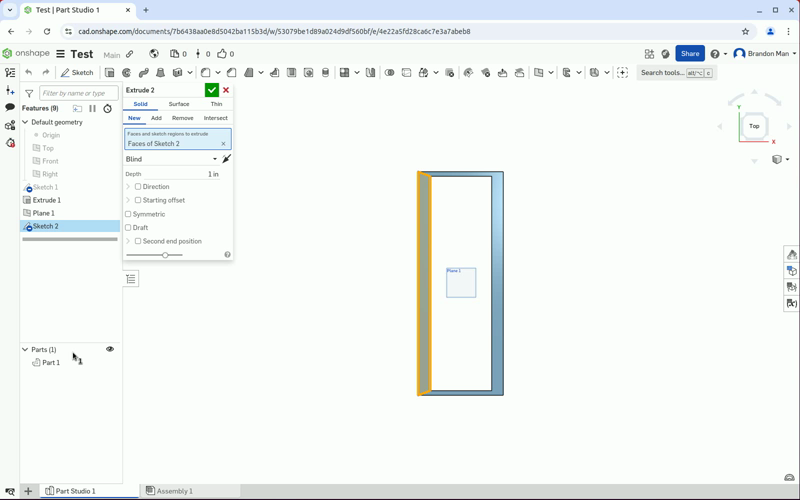
mouse_move(143, 106)
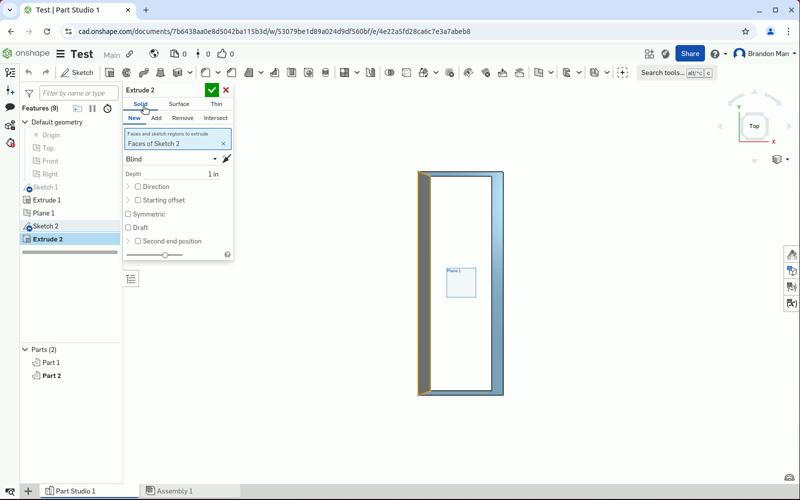
click(143, 106)
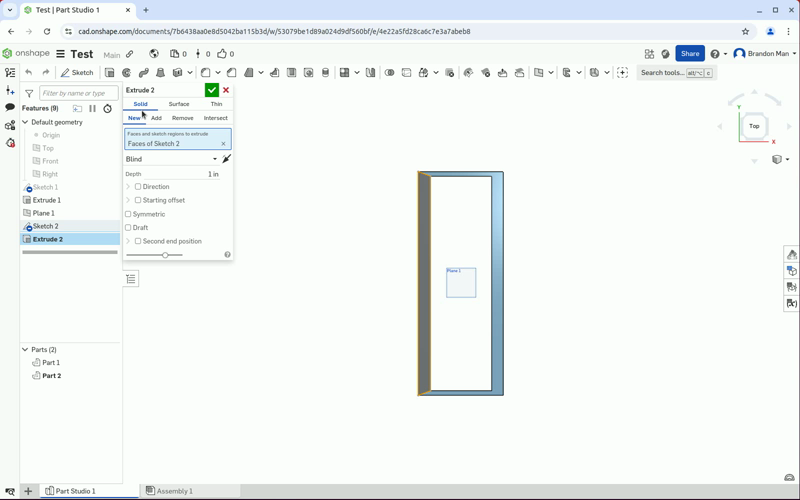
mouse_move(137, 120)
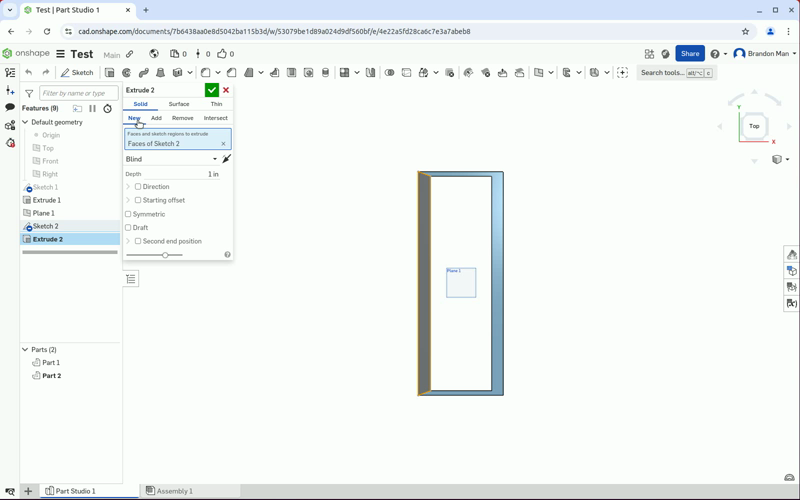
click(137, 120)
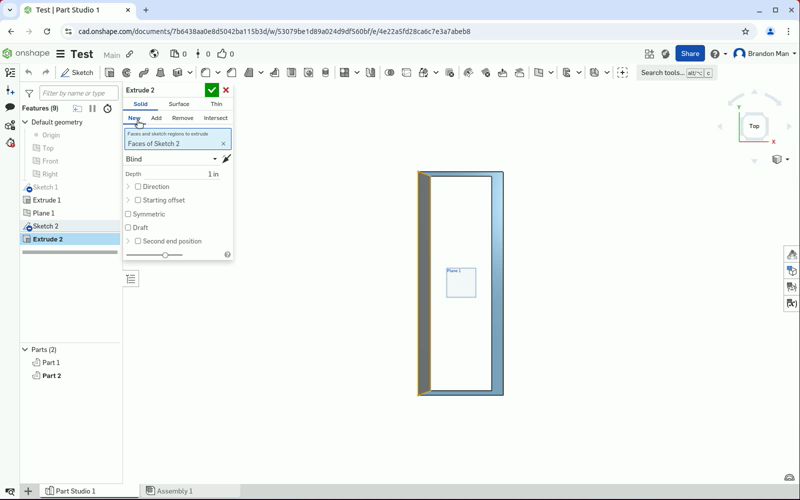
key(tab, 4)
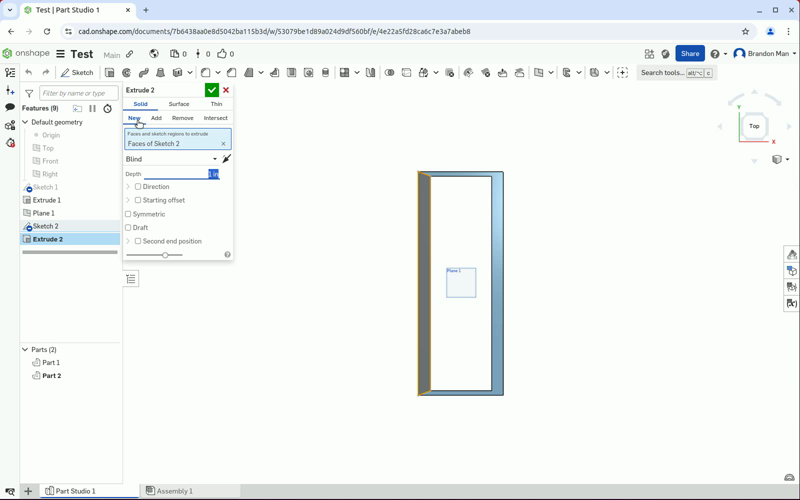
text(0.241)
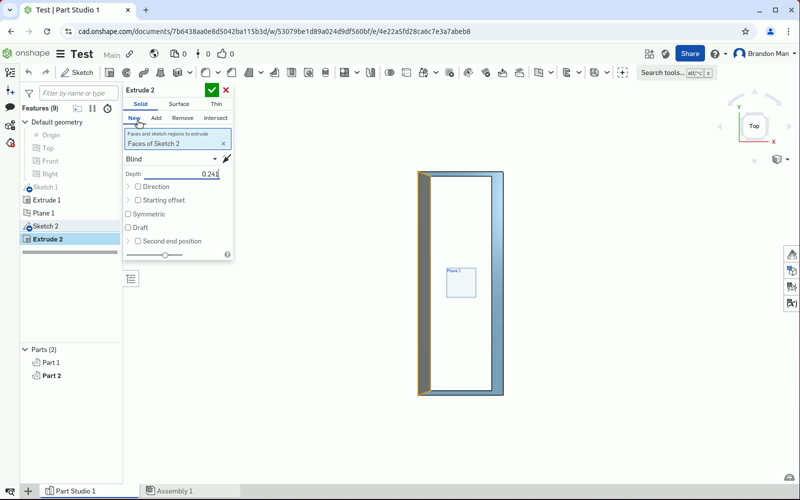
key(enter)
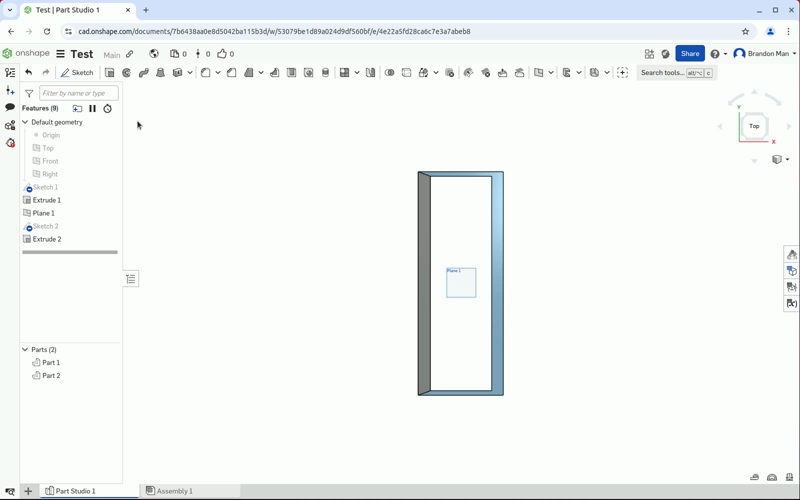
key(shift+h)
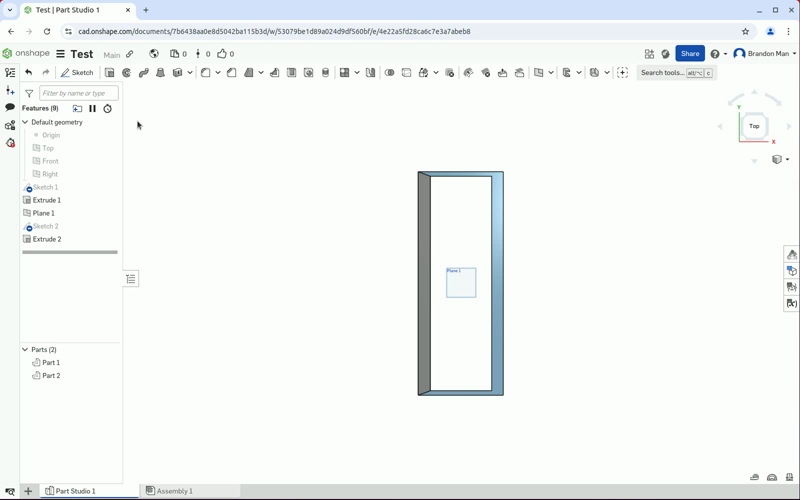
key(shift+h)
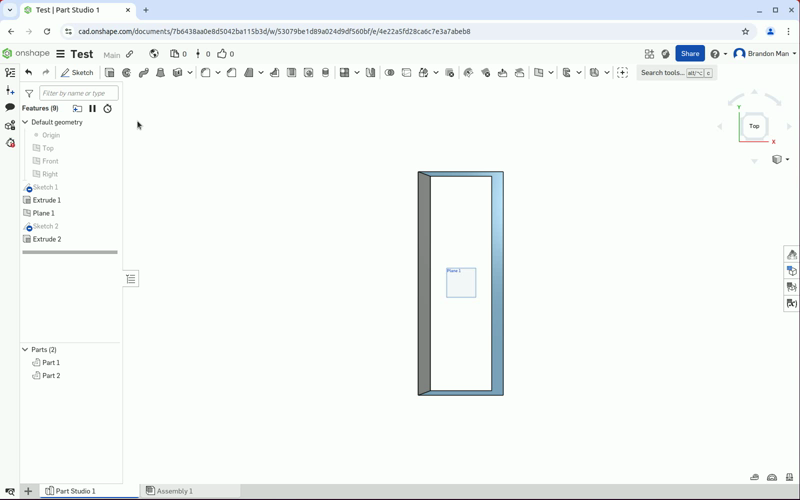
mouse_move(73, 189)
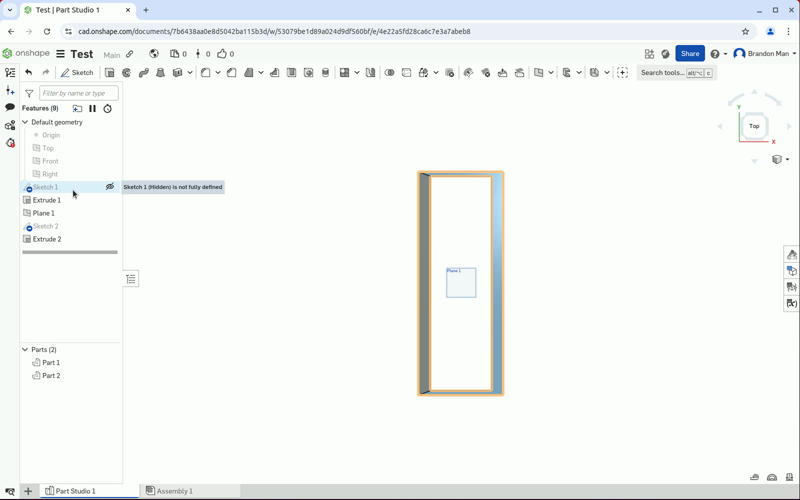
click(73, 189)
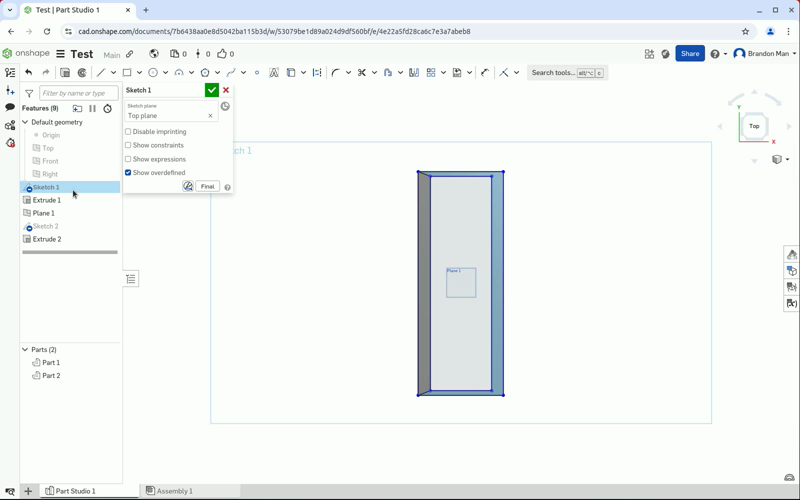
mouse_move(229, 92)
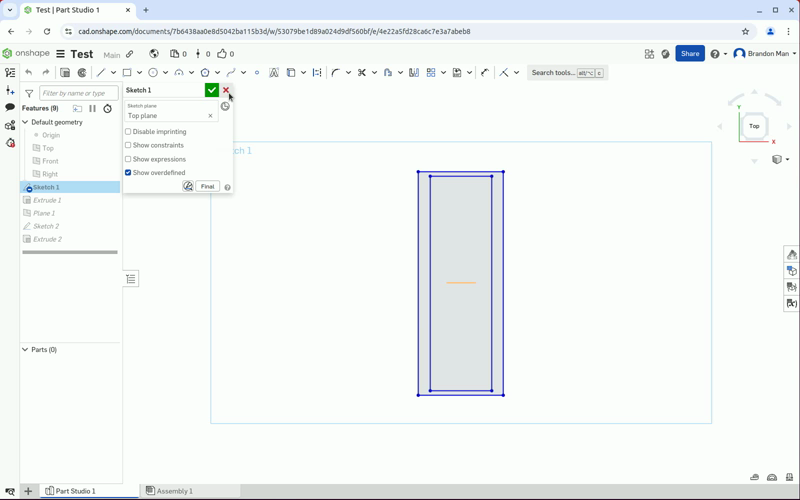
click(229, 92)
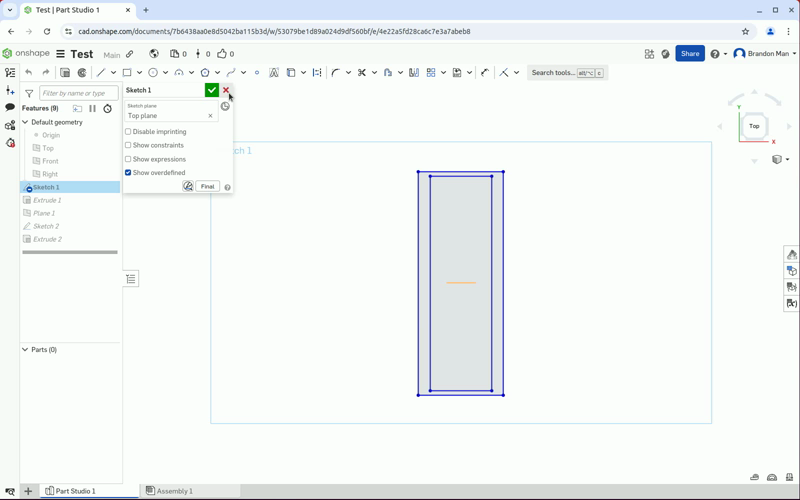
key(shift+s)
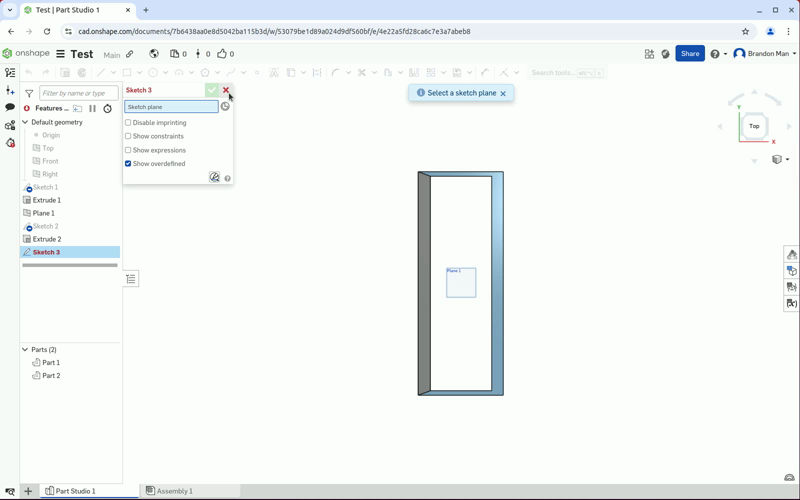
mouse_move(73, 215)
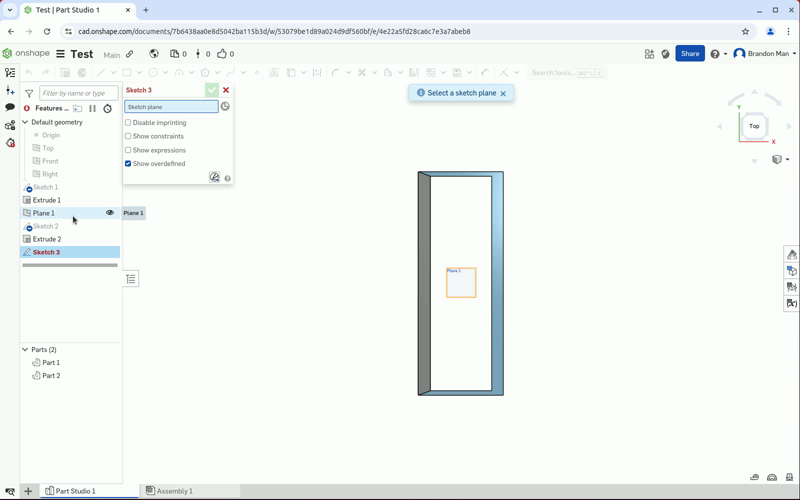
click(73, 215)
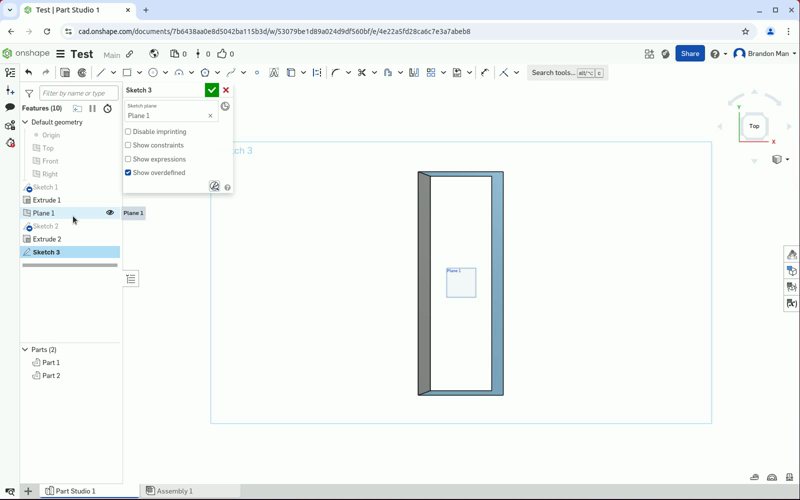
mouse_move(73, 352)
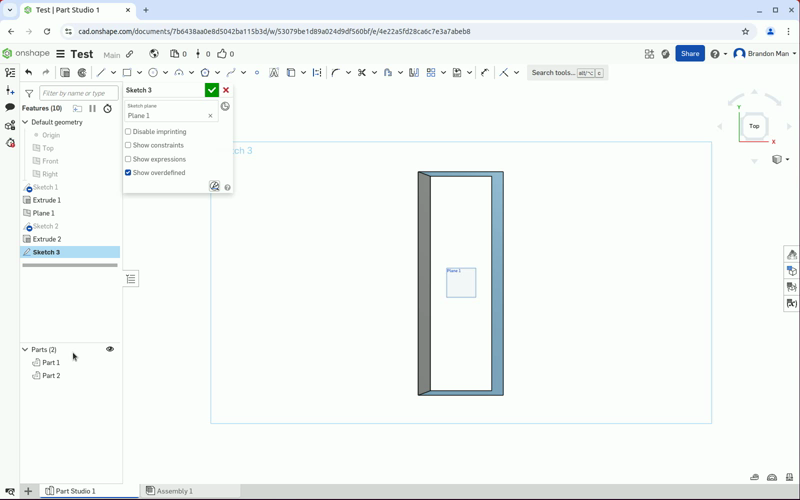
key(y)
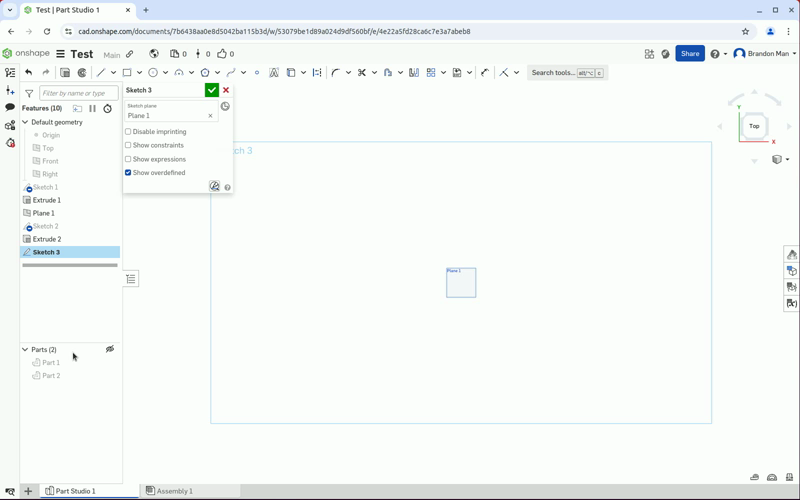
key(l)
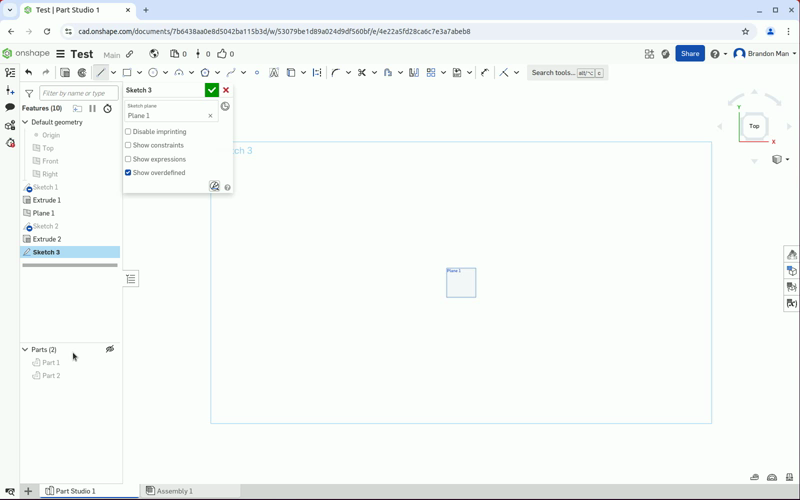
key_down(shift)
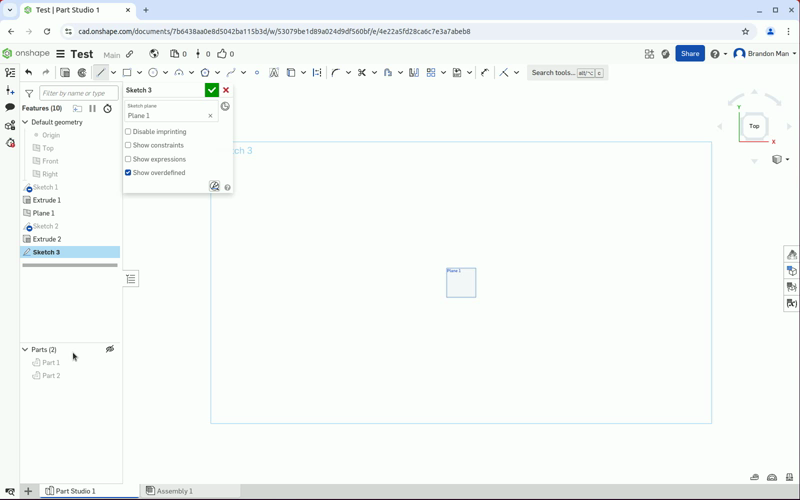
mouse_move(492, 389)
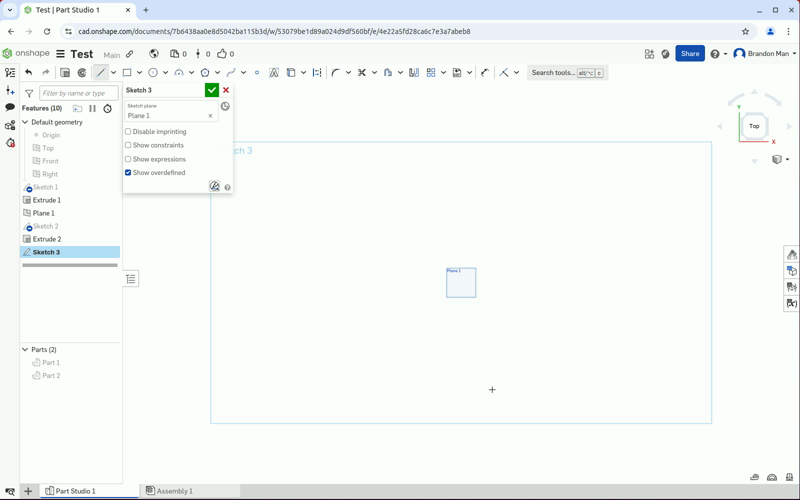
click(492, 389)
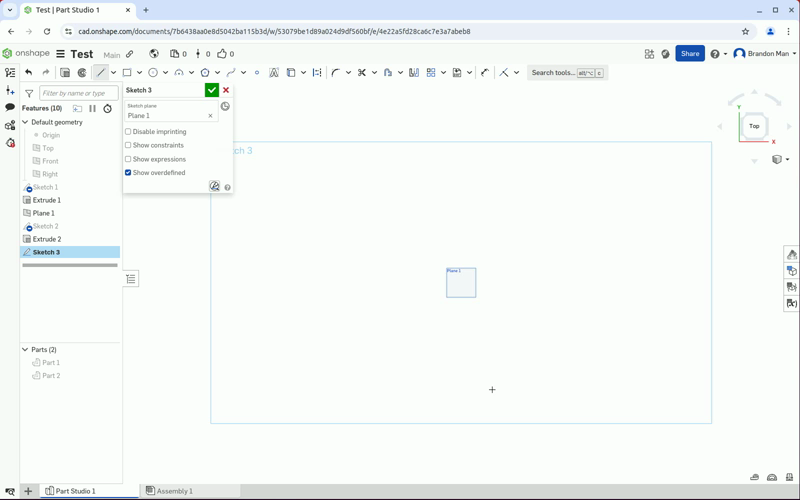
key_up(shift)
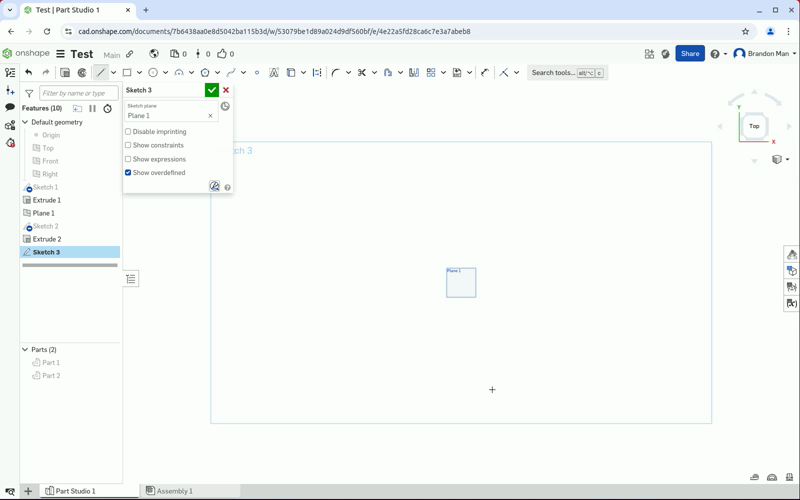
key_down(shift)
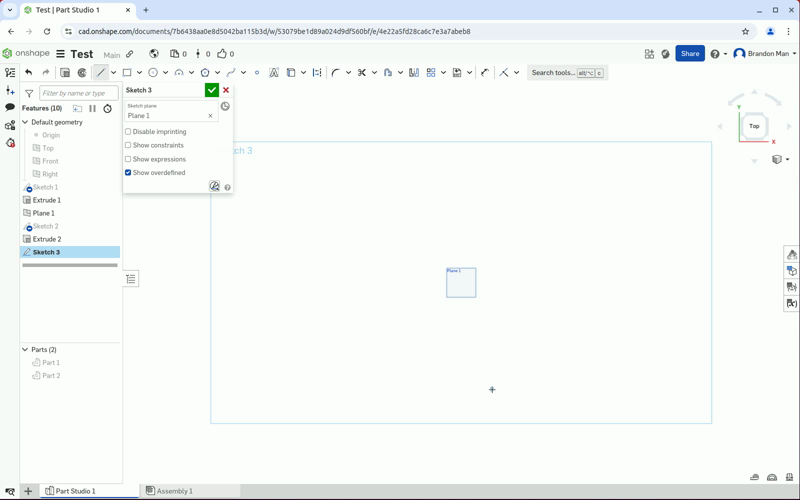
mouse_move(522, 389)
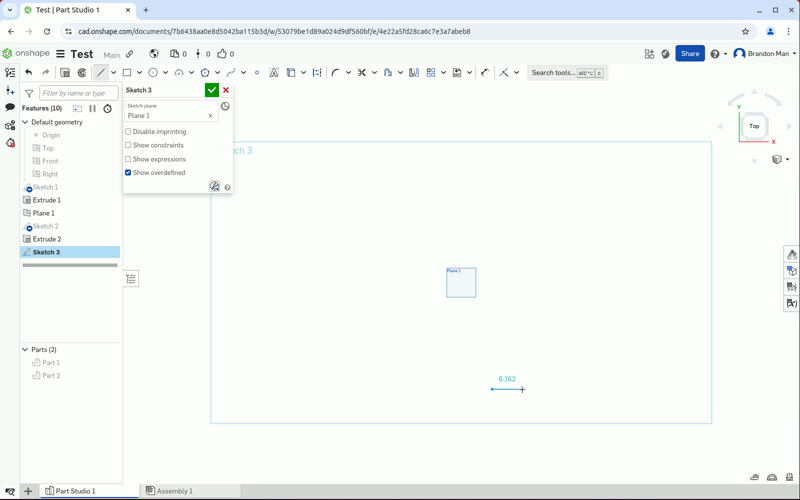
mouse_move(504, 394)
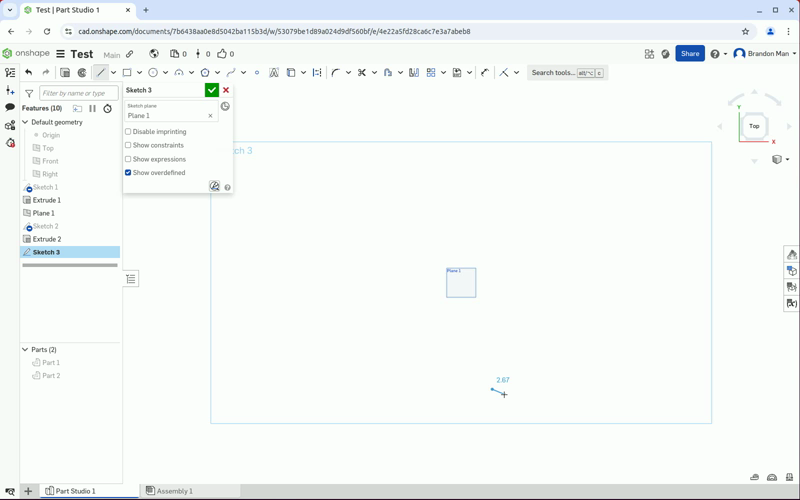
click(504, 394)
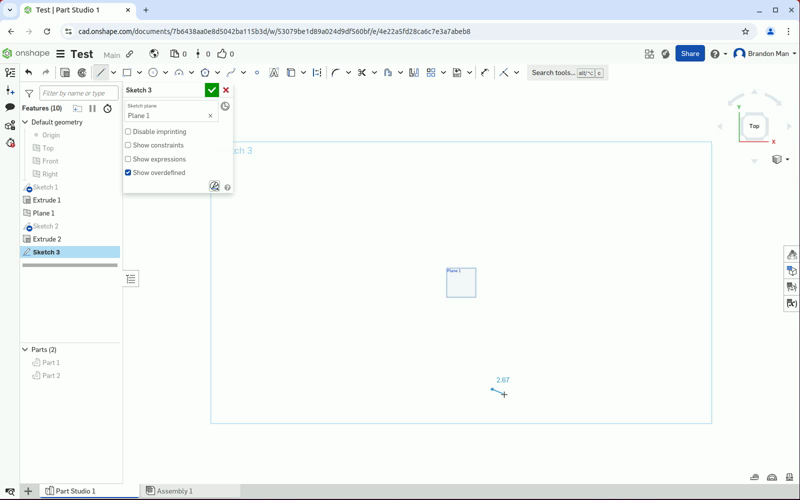
key_up(shift)
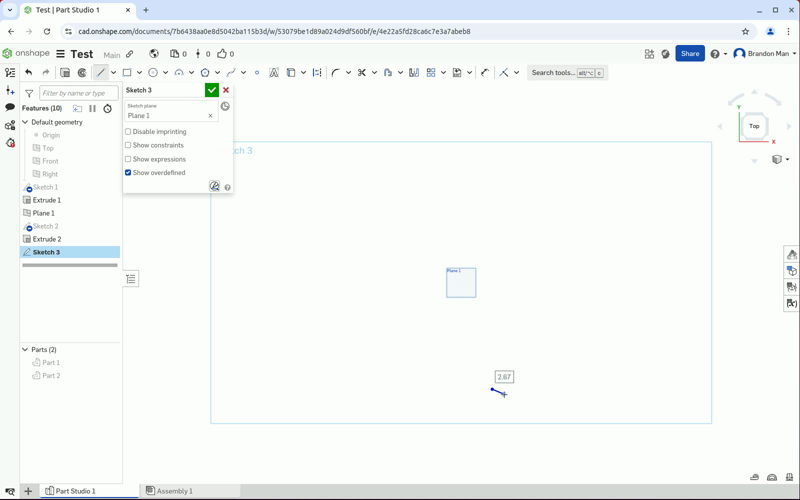
key_down(shift)
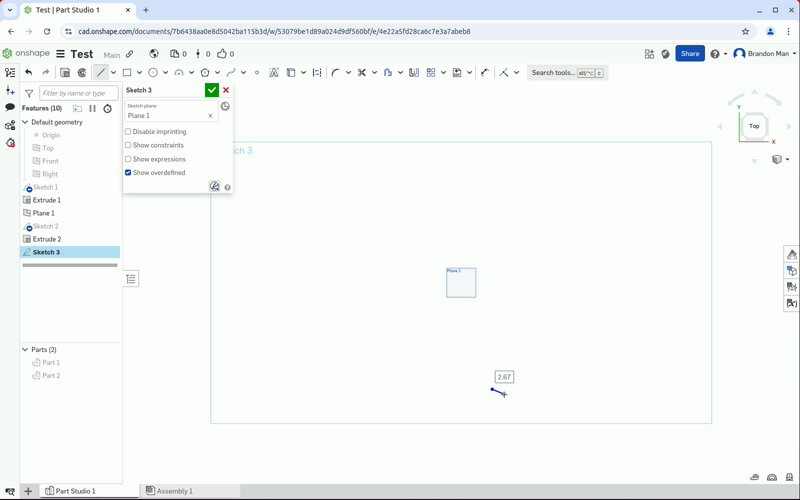
mouse_move(504, 171)
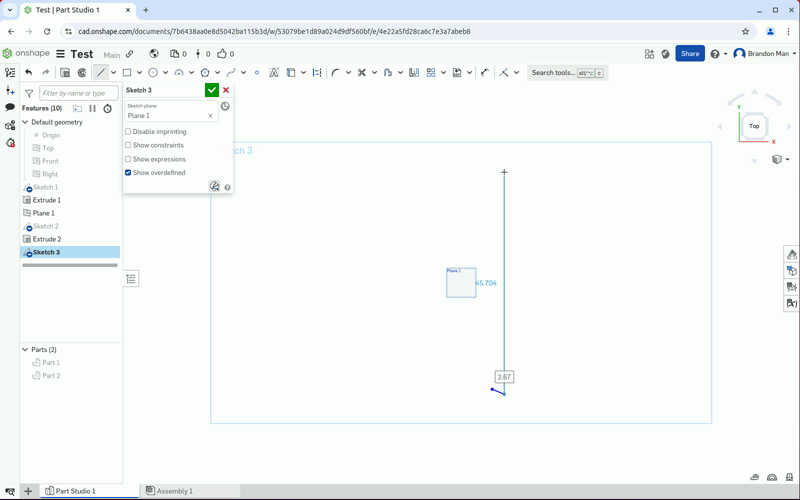
click(504, 171)
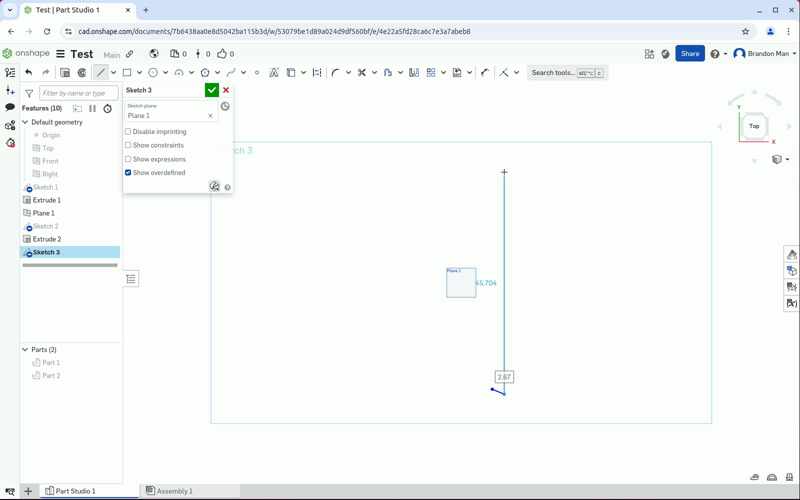
key_up(shift)
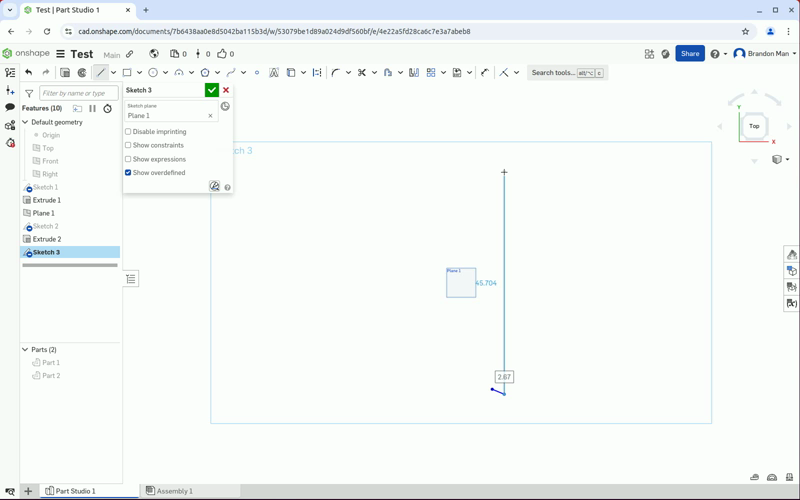
key_down(shift)
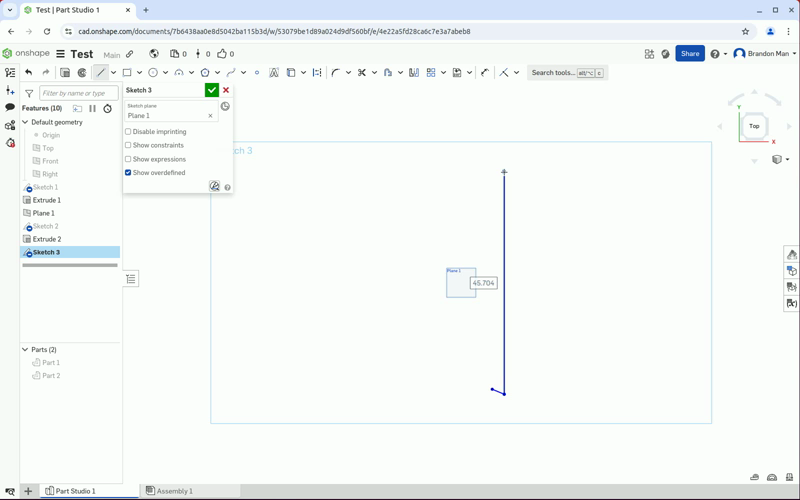
mouse_move(534, 171)
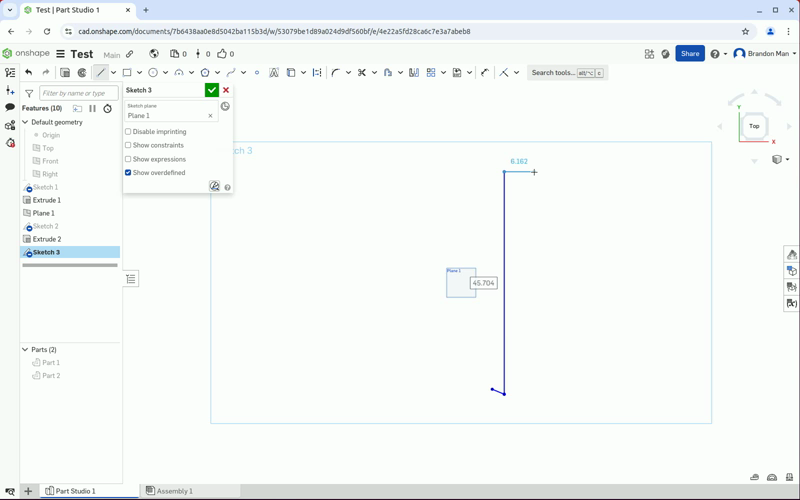
mouse_move(492, 176)
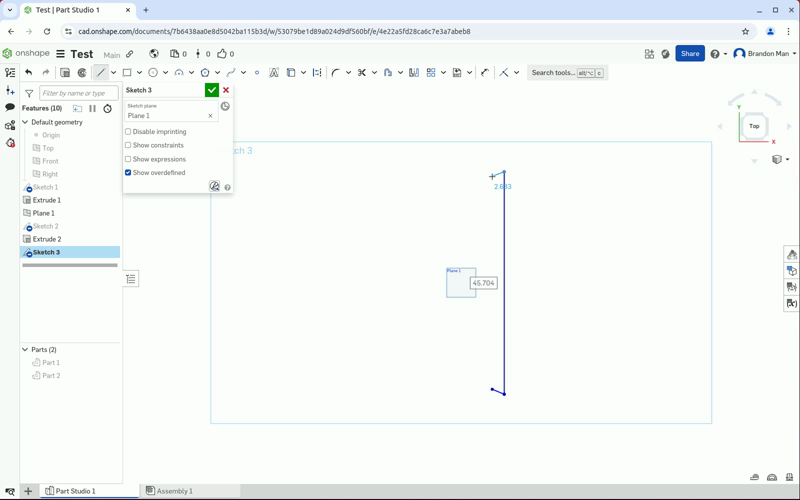
click(492, 176)
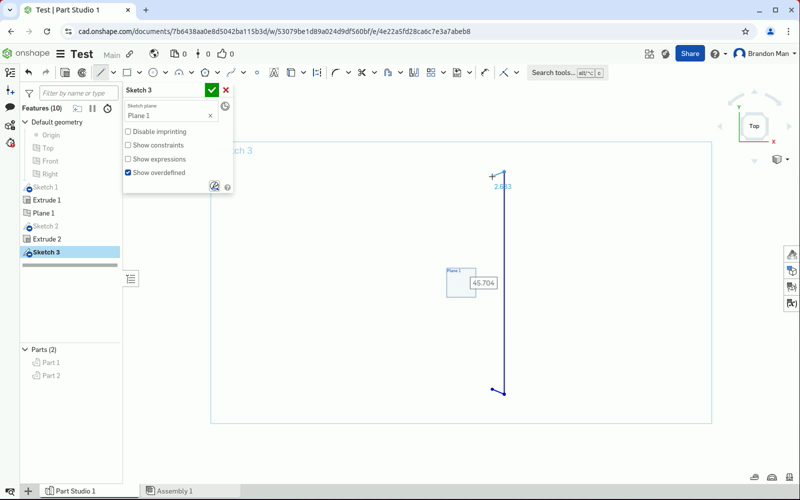
key_up(shift)
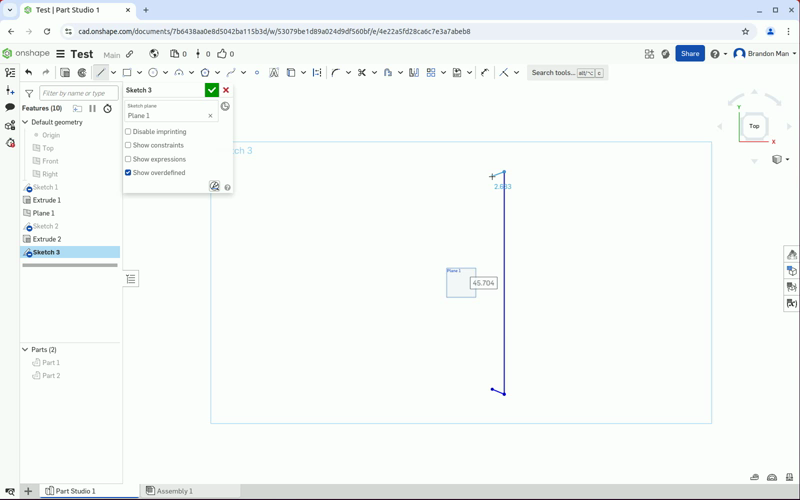
key_down(shift)
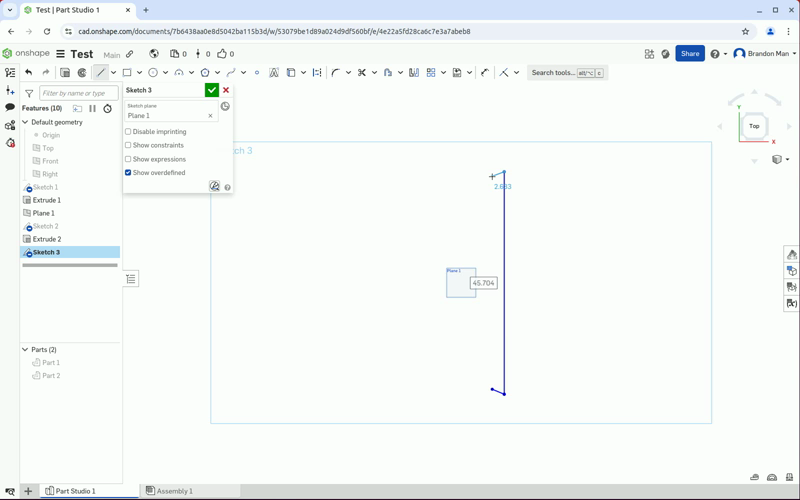
mouse_move(492, 389)
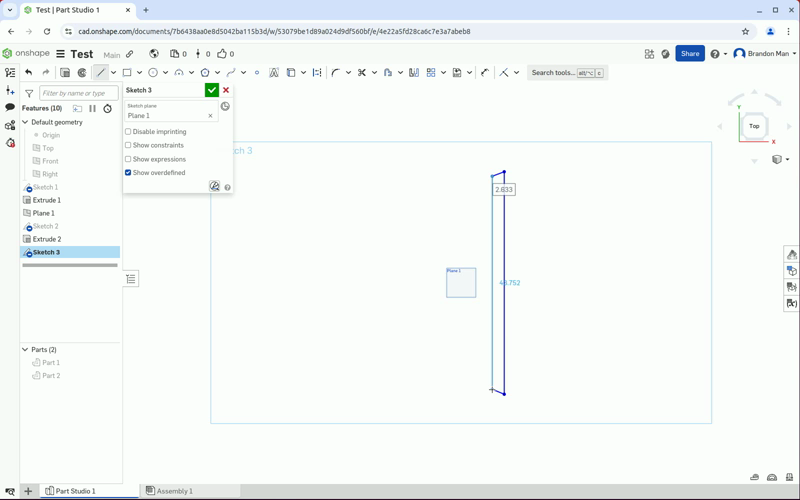
key_up(shift)
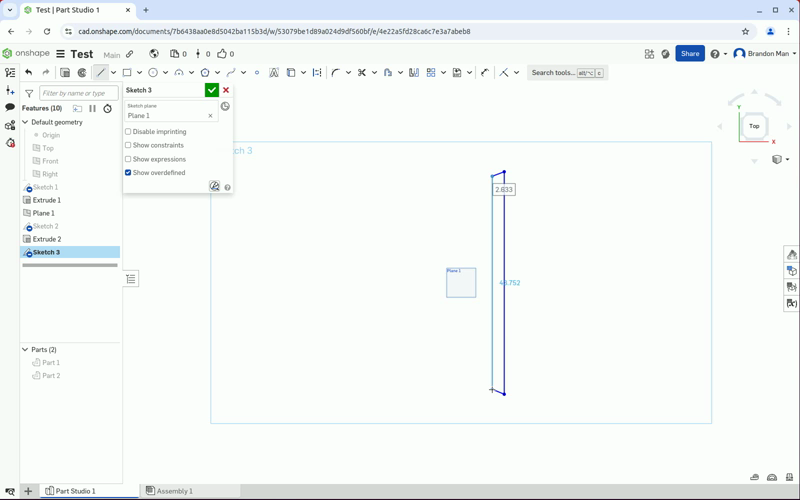
click(492, 389)
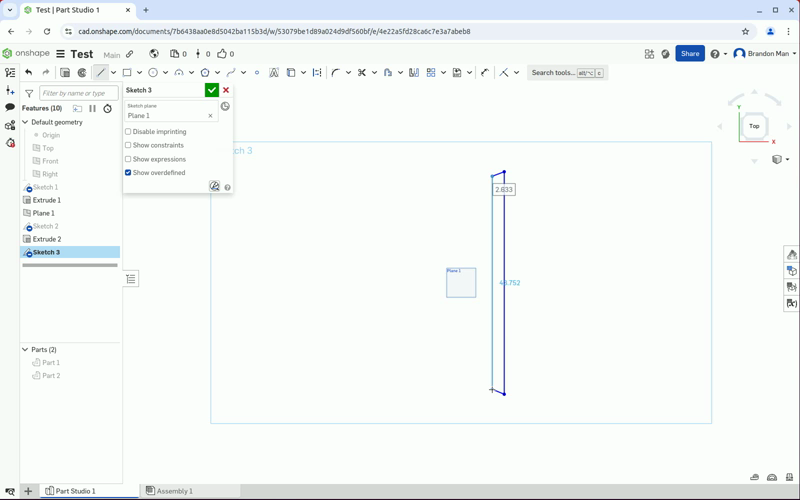
key(esc)
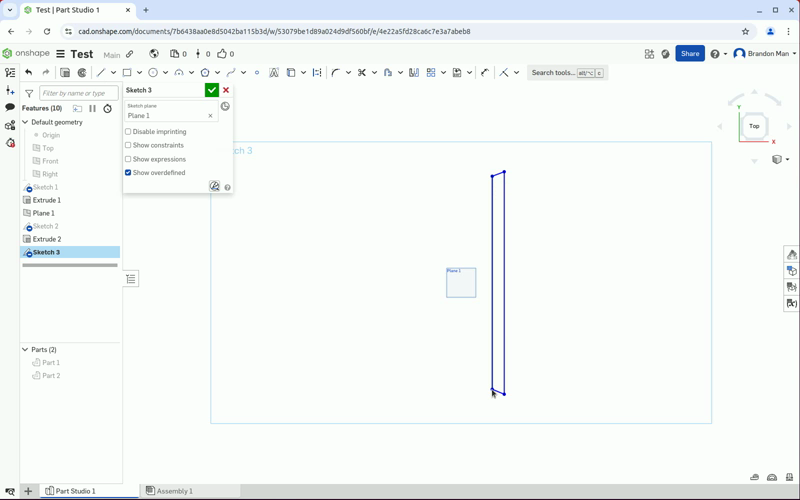
mouse_move(502, 274)
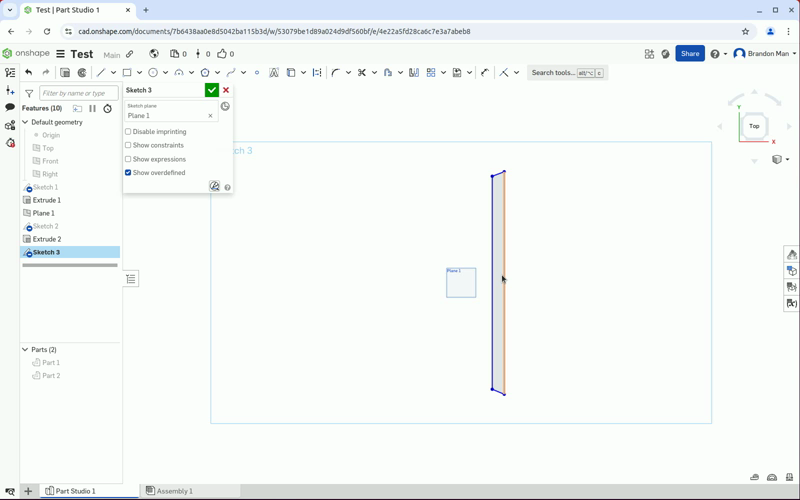
click(502, 274)
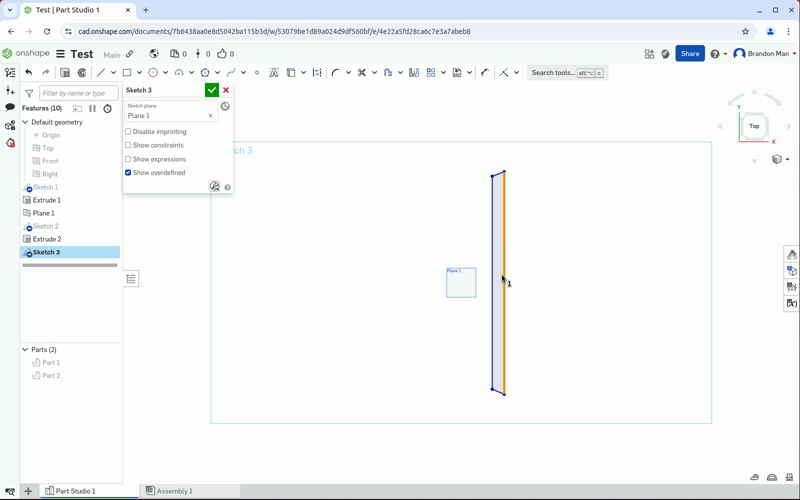
mouse_move(73, 352)
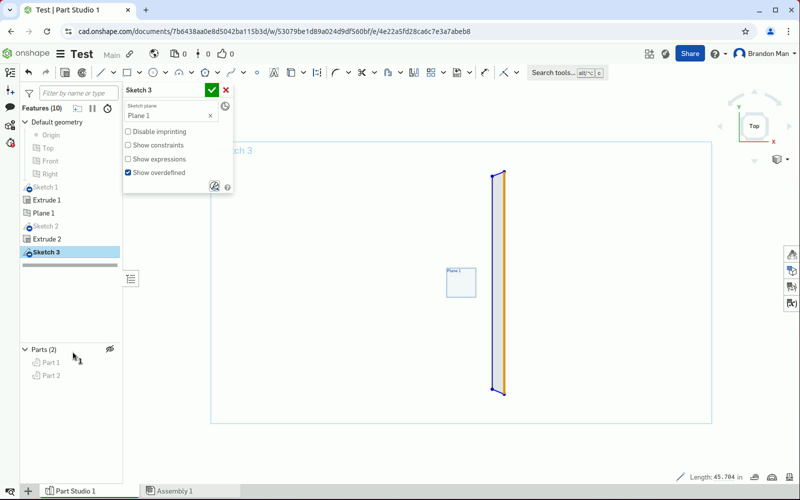
key(shift+y)
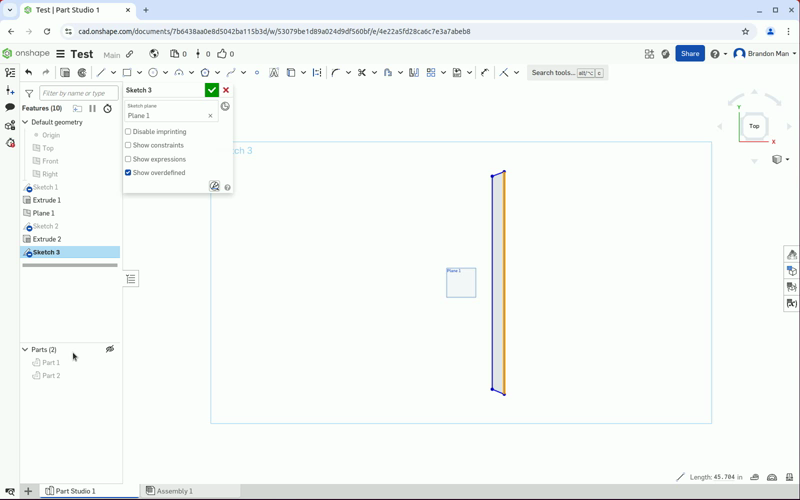
key(shift+e)
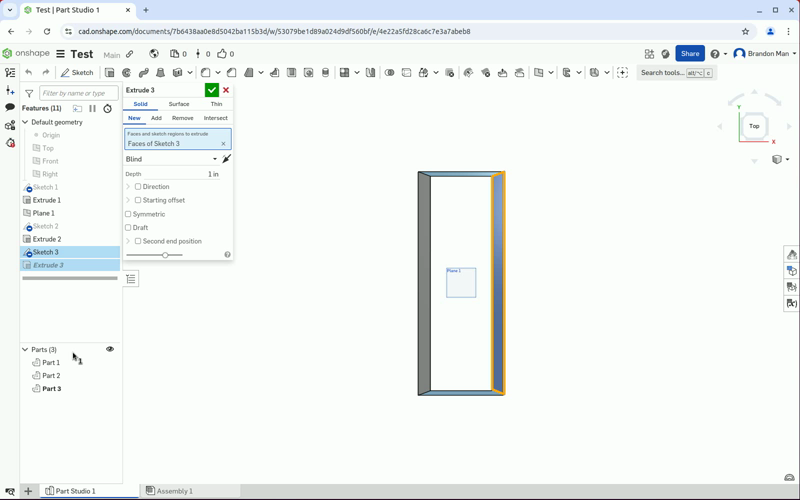
mouse_move(143, 106)
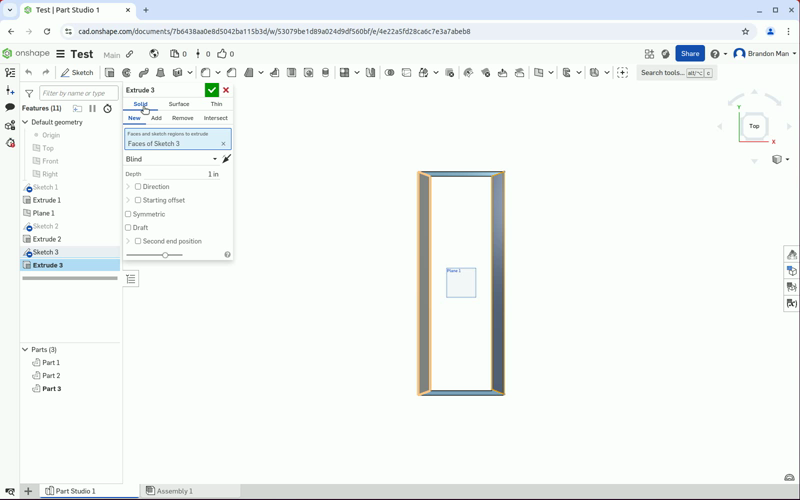
click(143, 106)
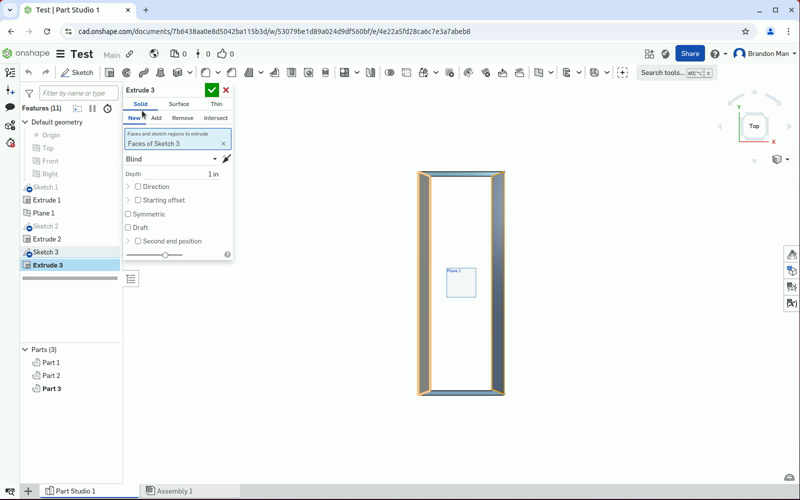
mouse_move(137, 120)
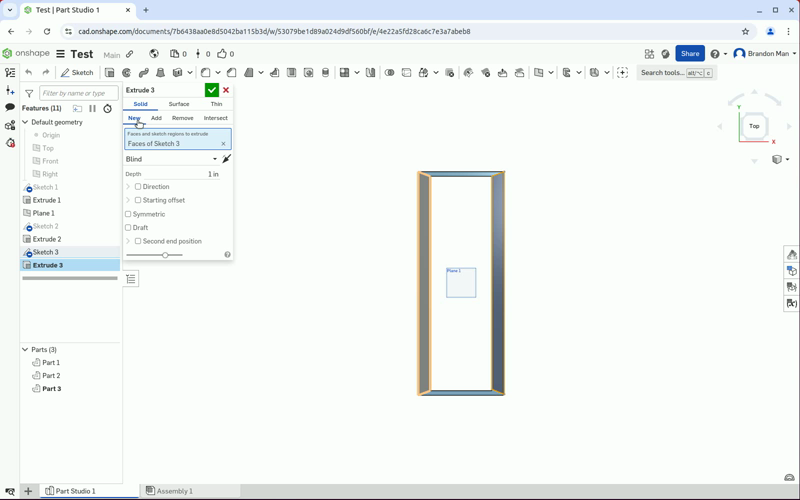
click(137, 120)
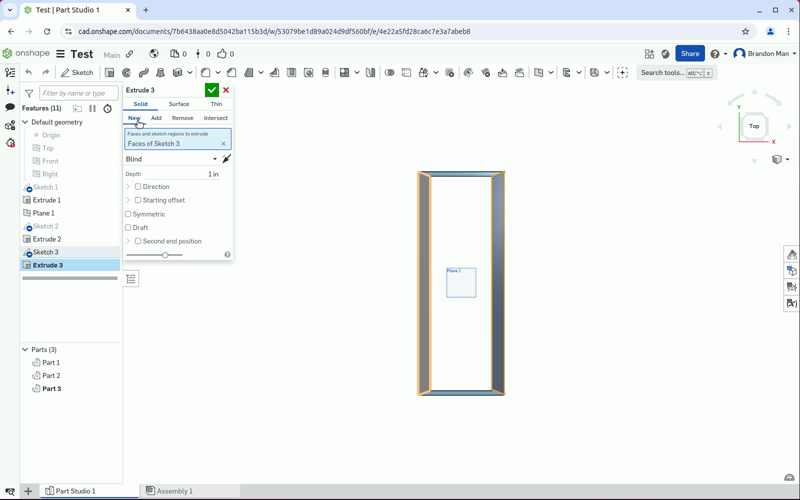
key(tab, 4)
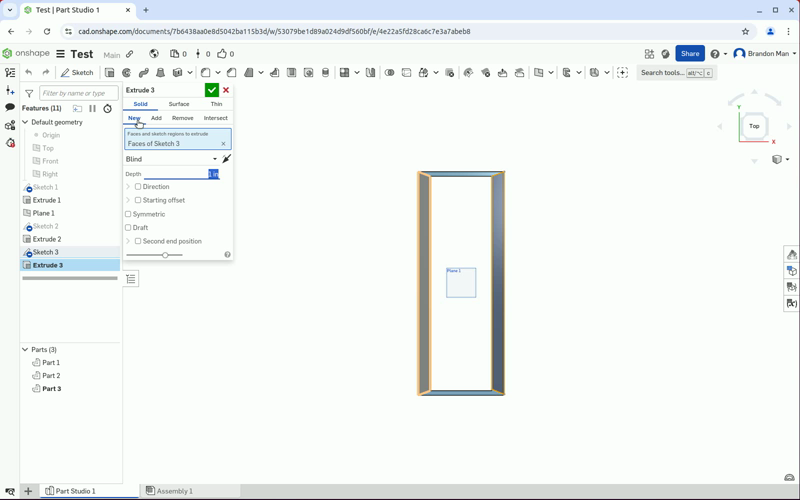
text(0.241)
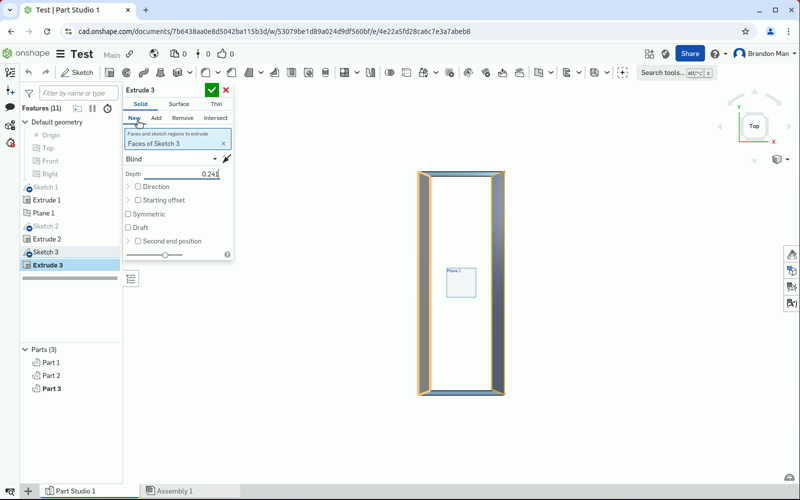
key(enter)
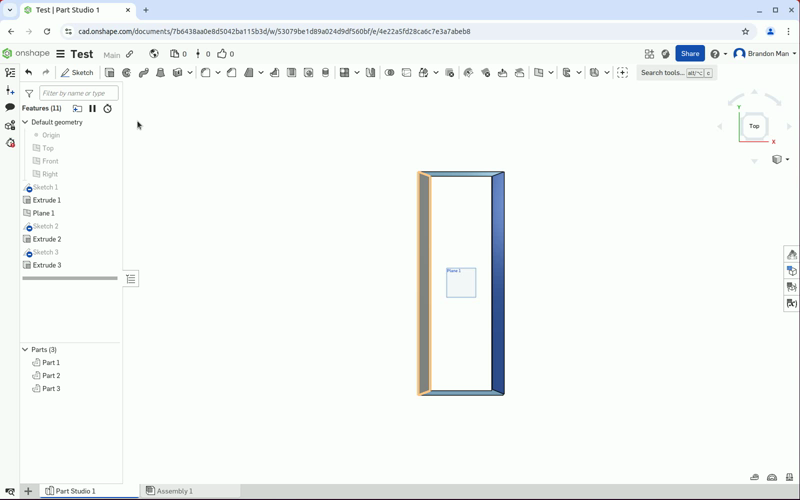
key(shift+h)
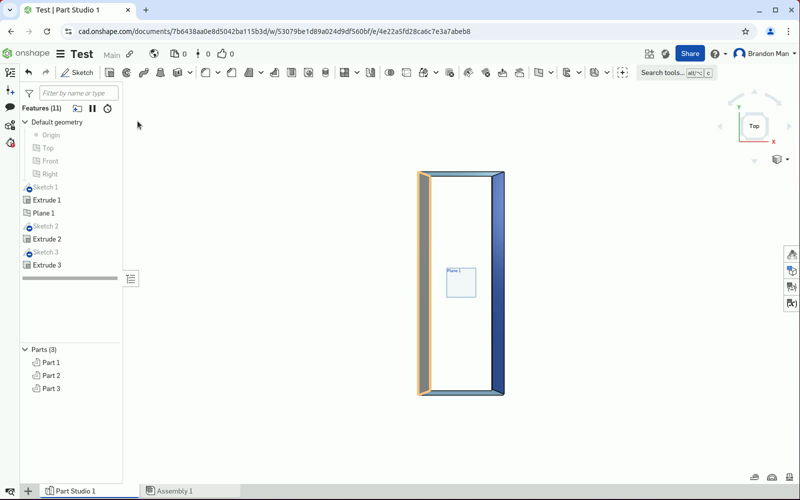
key(shift+h)
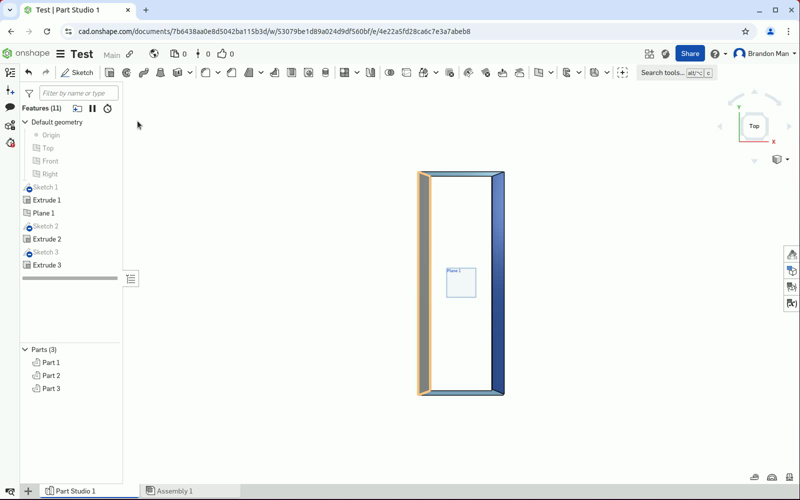
key(shift+7)
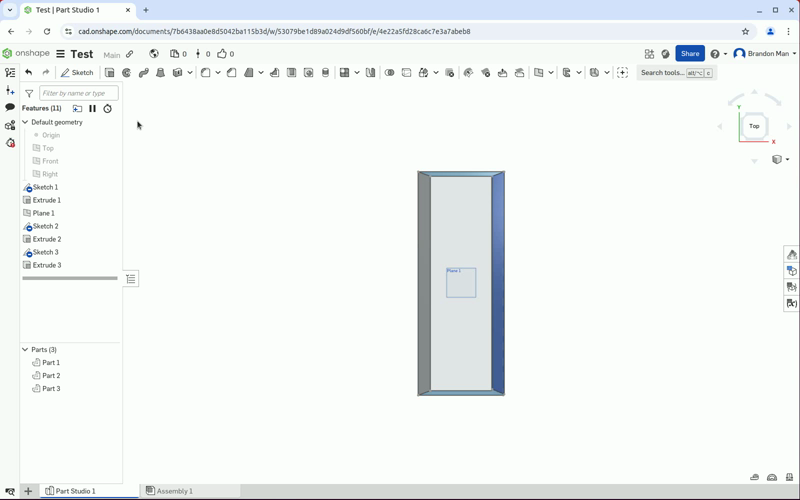
key(up, 3)
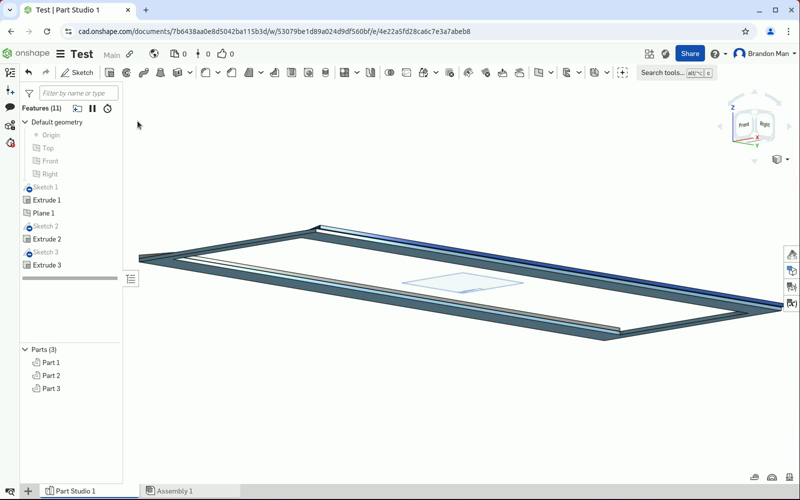
key(left, 3)
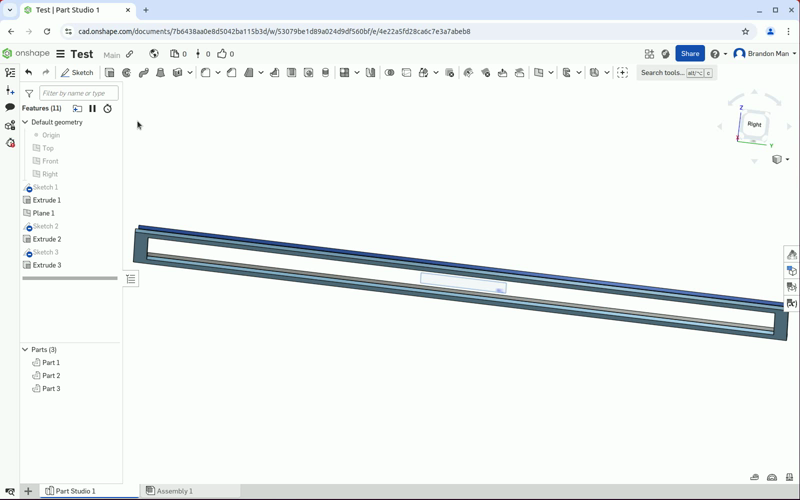
key(right, 3)
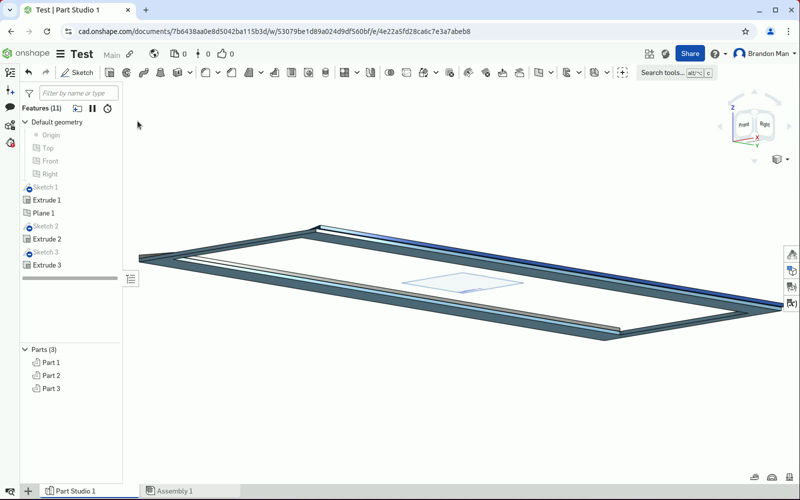
key(down, 3)
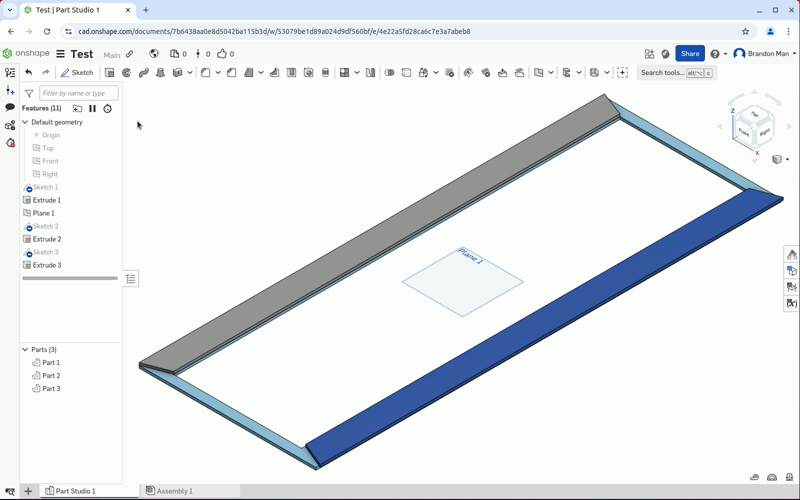
mouse_move(73, 189)
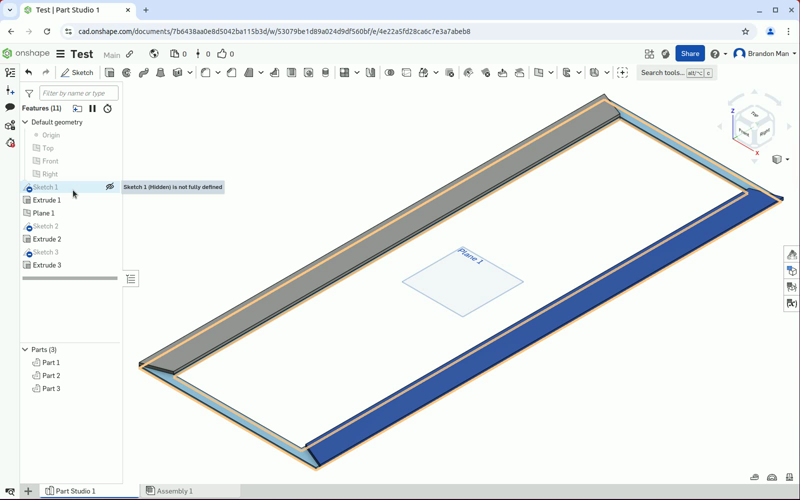
click(73, 189)